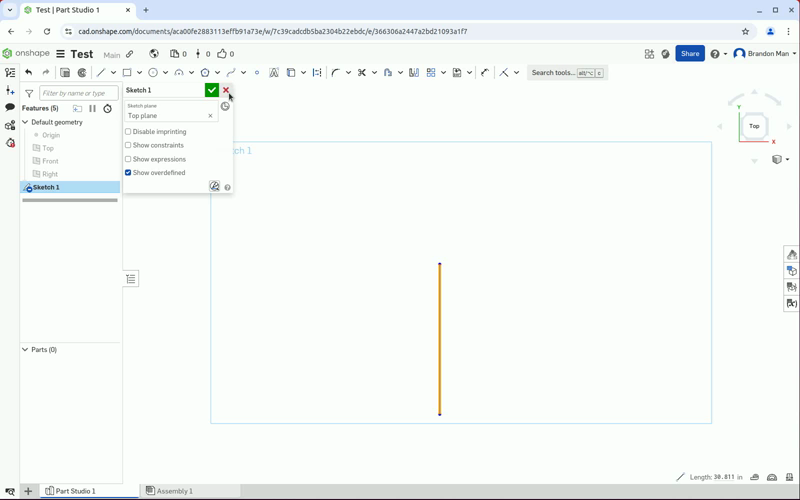
key(shift+h)
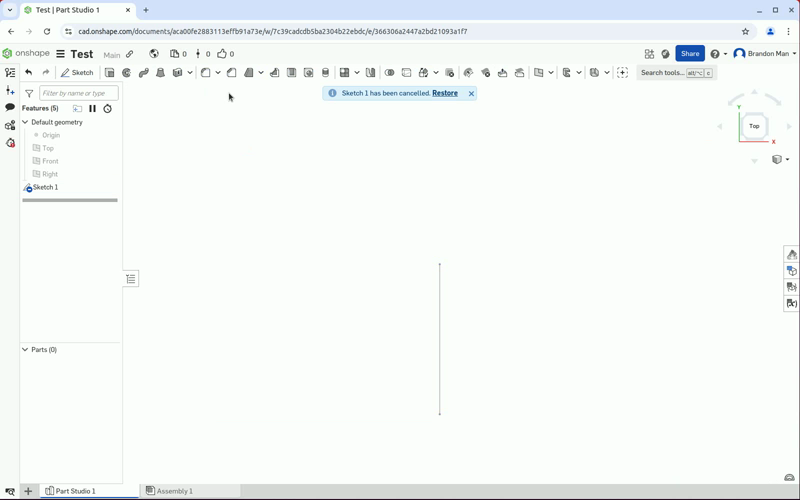
key(shift+s)
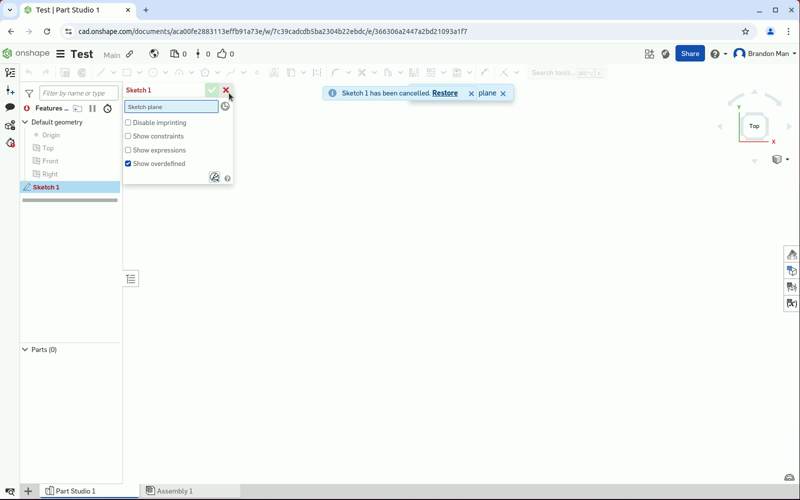
mouse_move(73, 150)
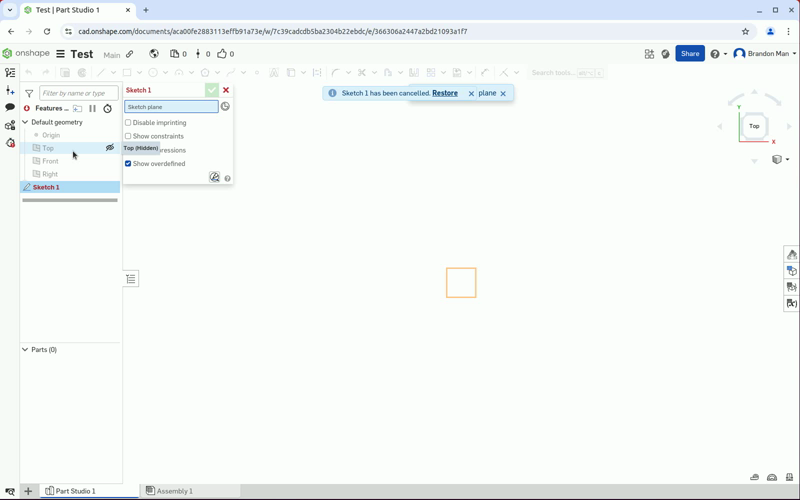
click(73, 150)
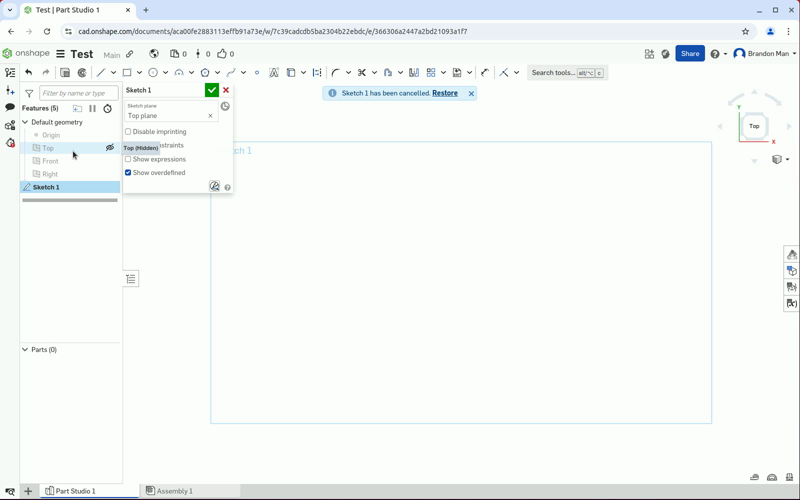
mouse_move(73, 352)
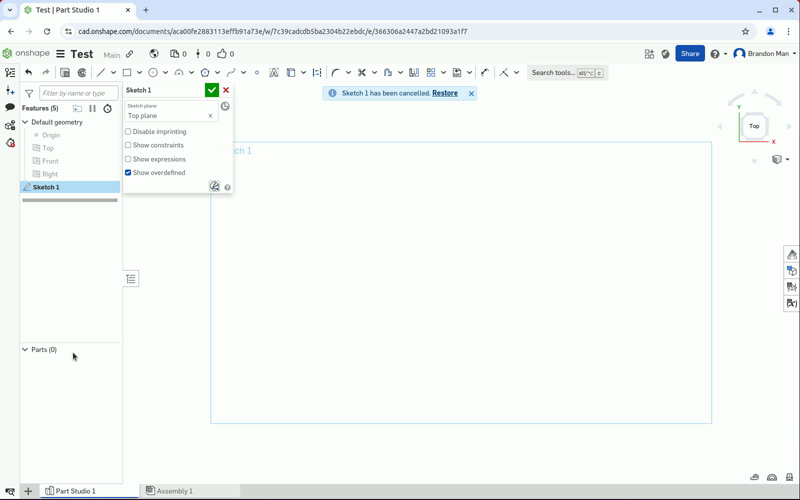
key(y)
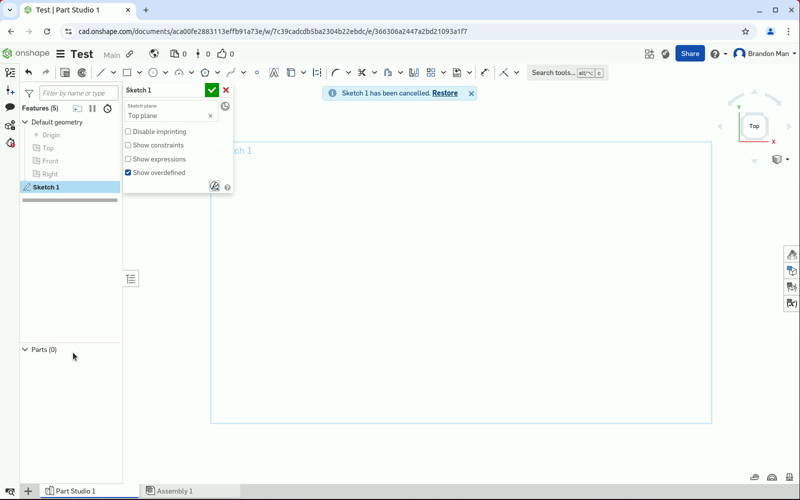
key(l)
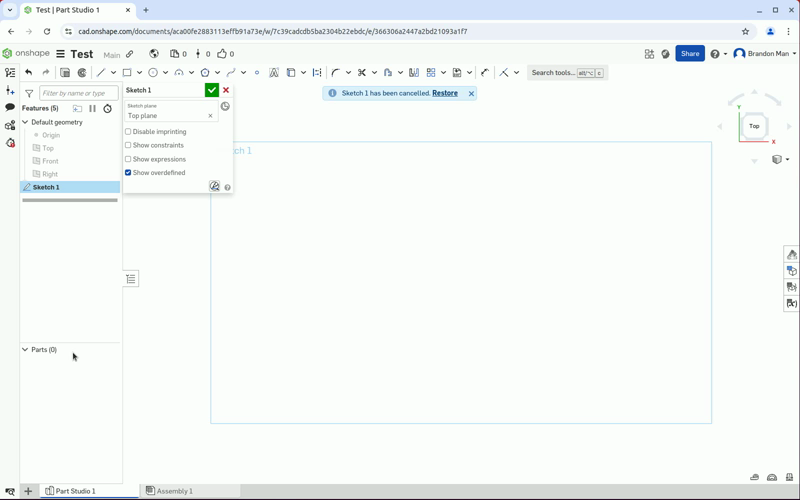
key_down(shift)
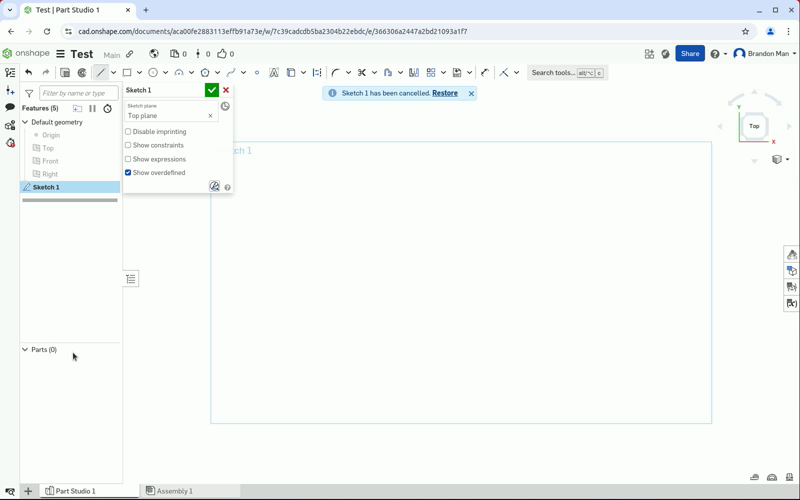
mouse_move(348, 238)
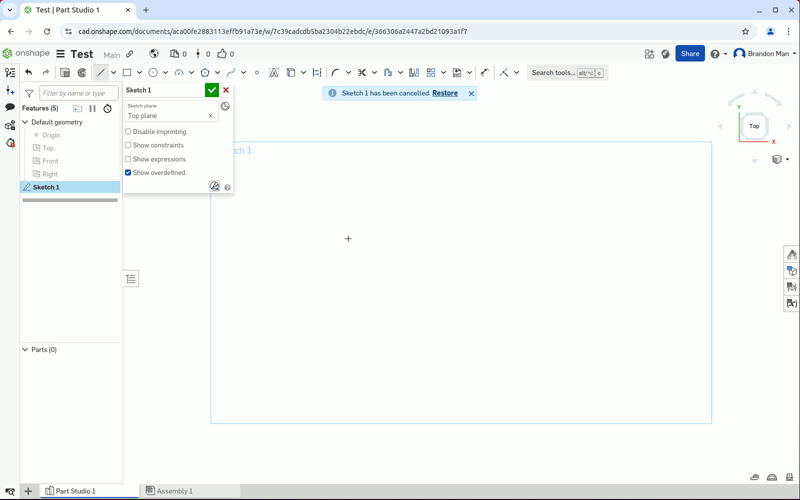
click(348, 238)
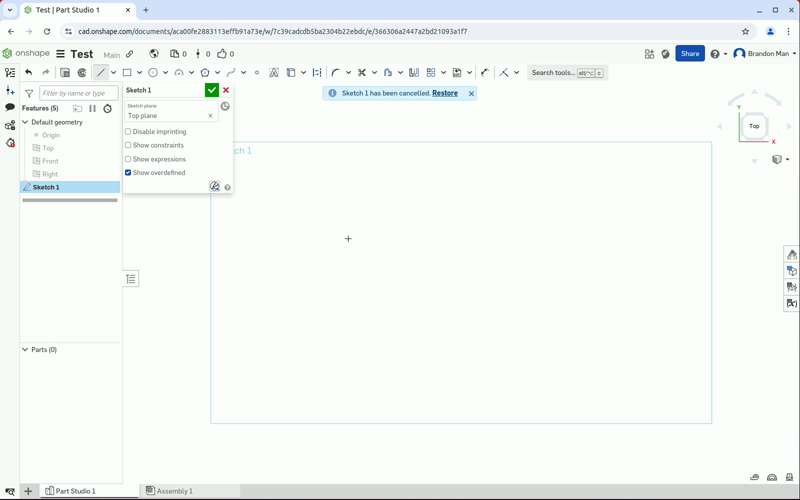
key_up(shift)
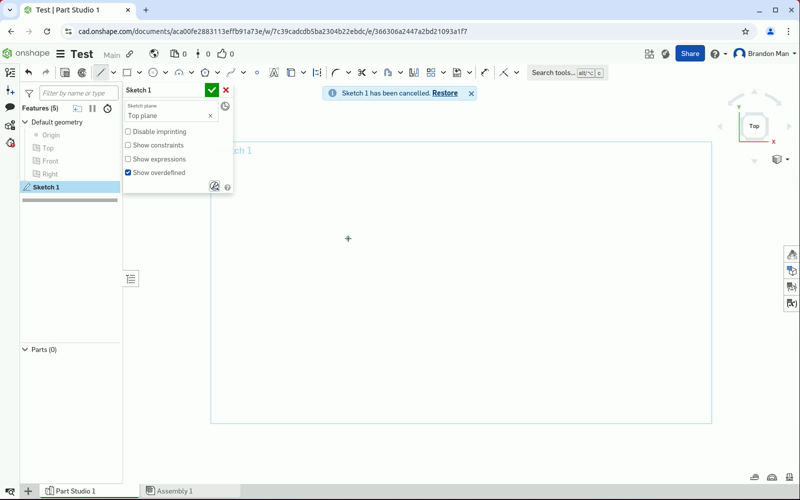
key_down(shift)
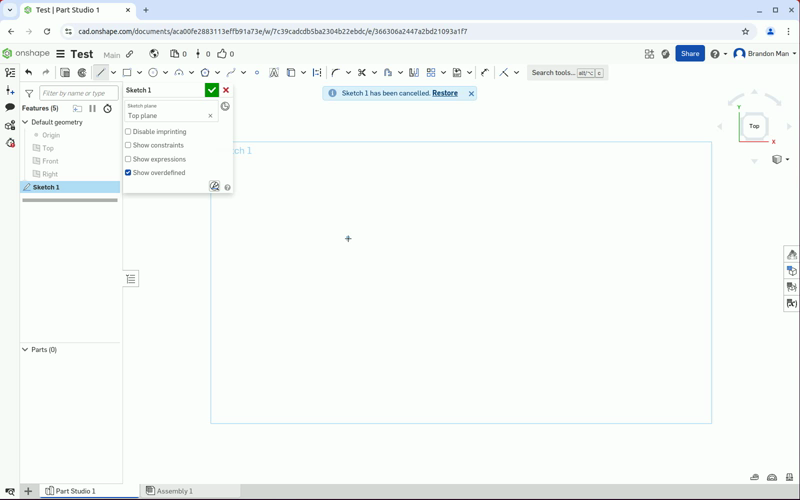
mouse_move(378, 238)
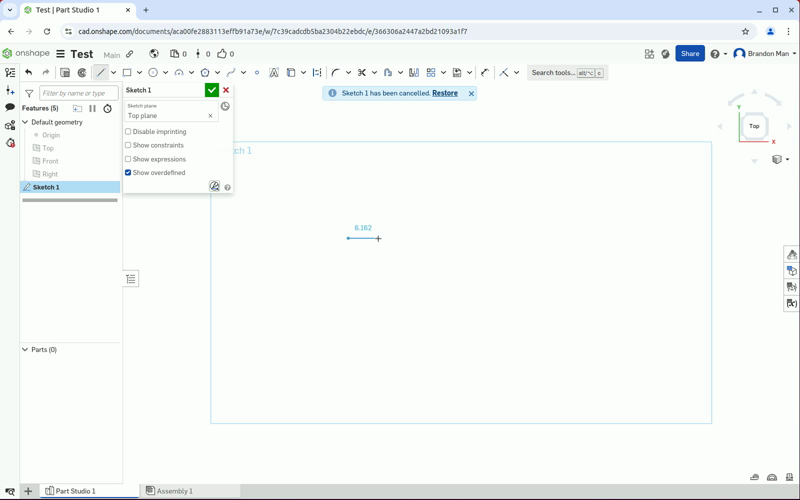
mouse_move(383, 238)
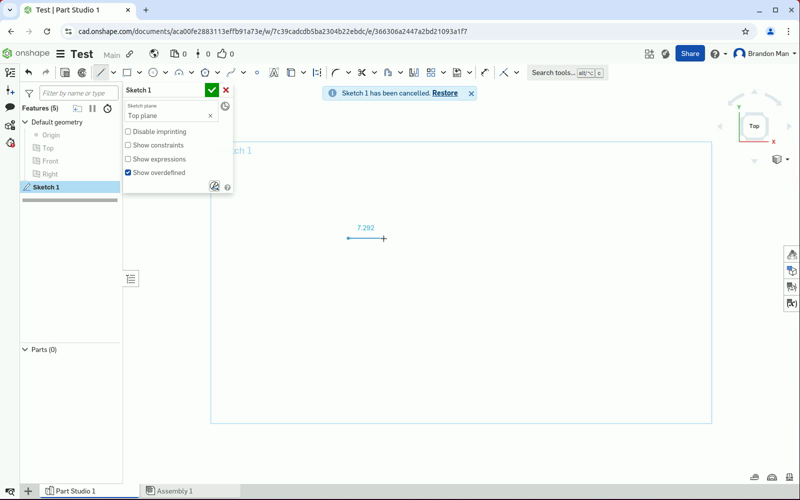
click(383, 238)
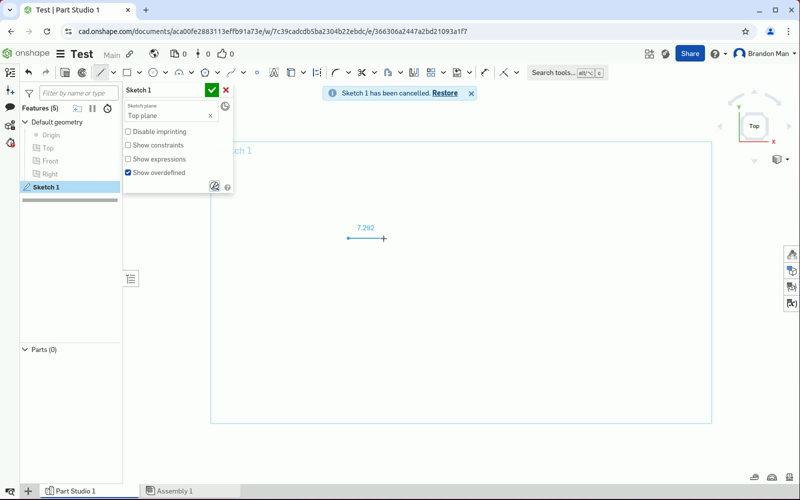
key_up(shift)
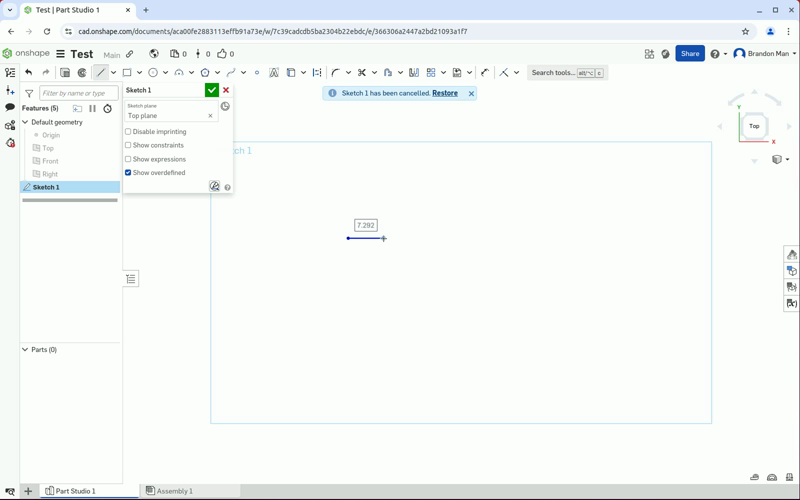
key_down(shift)
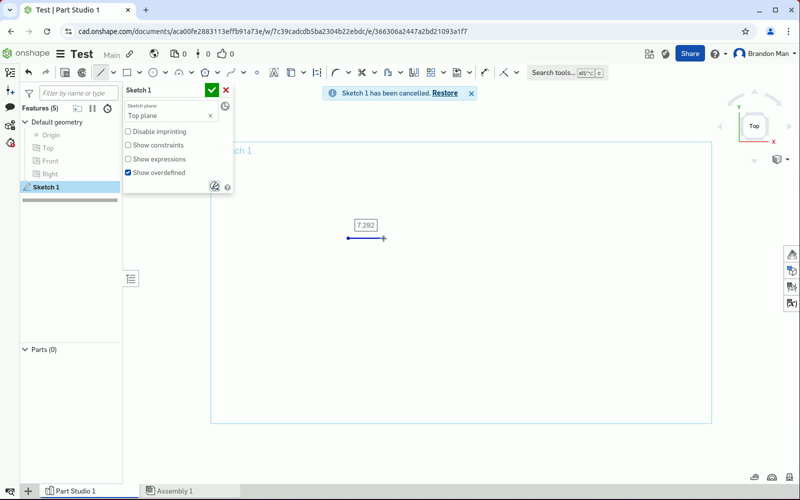
mouse_move(413, 238)
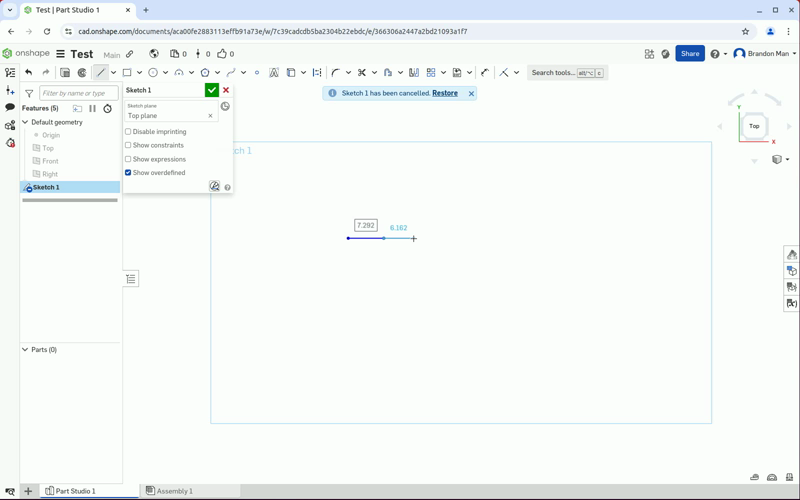
mouse_move(383, 283)
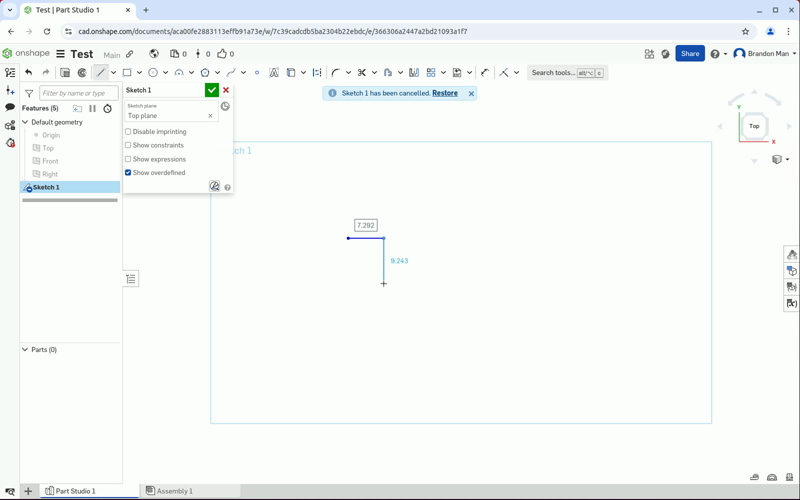
click(383, 283)
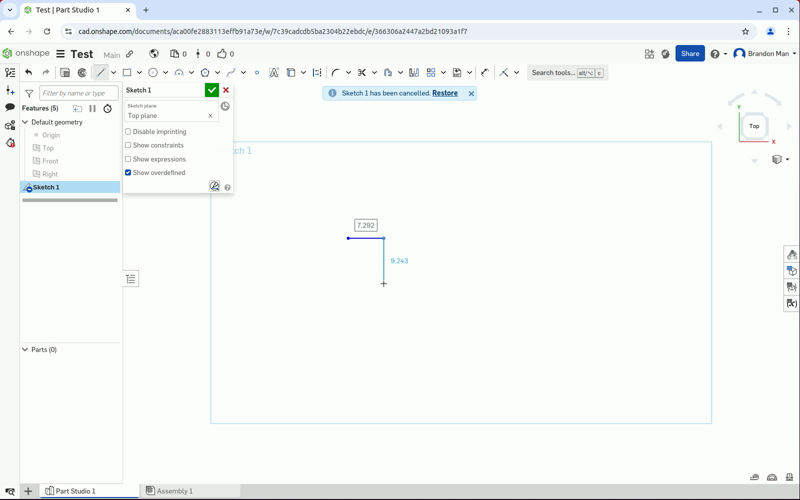
key_up(shift)
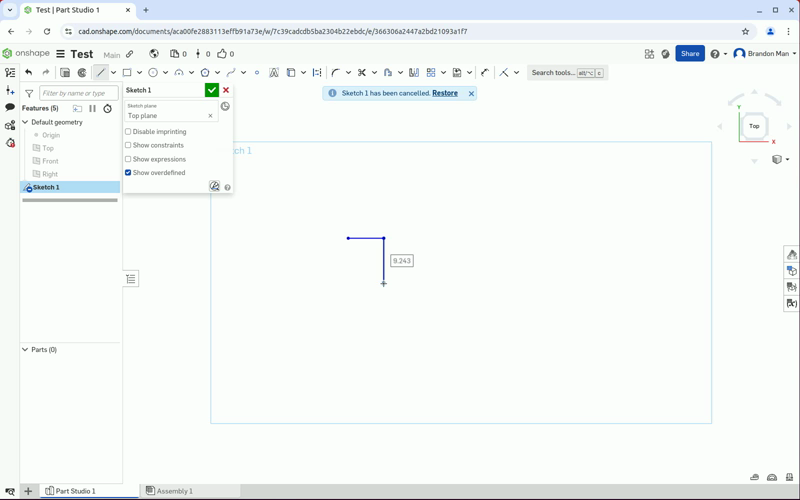
key_down(shift)
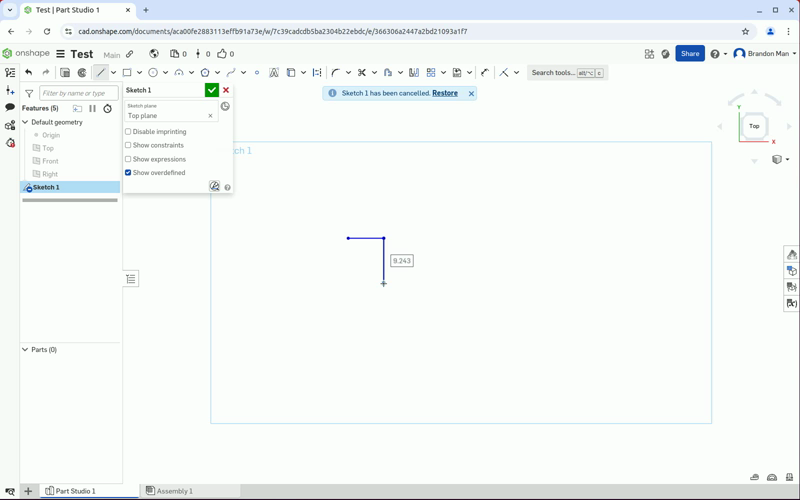
mouse_move(508, 283)
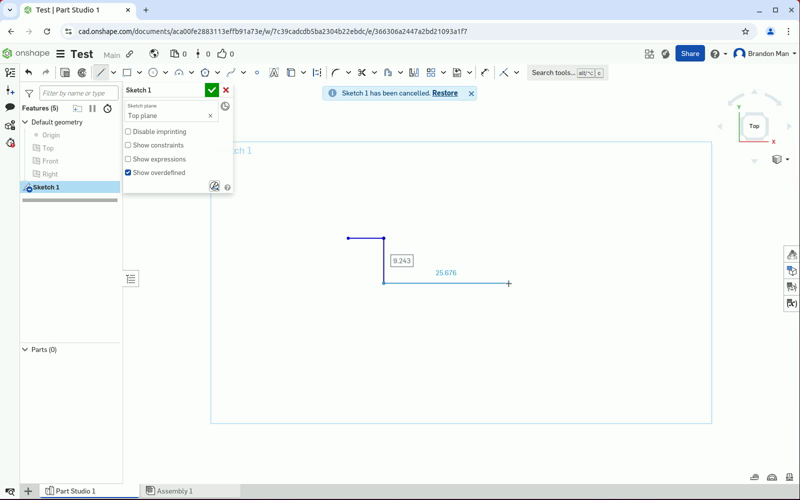
click(508, 283)
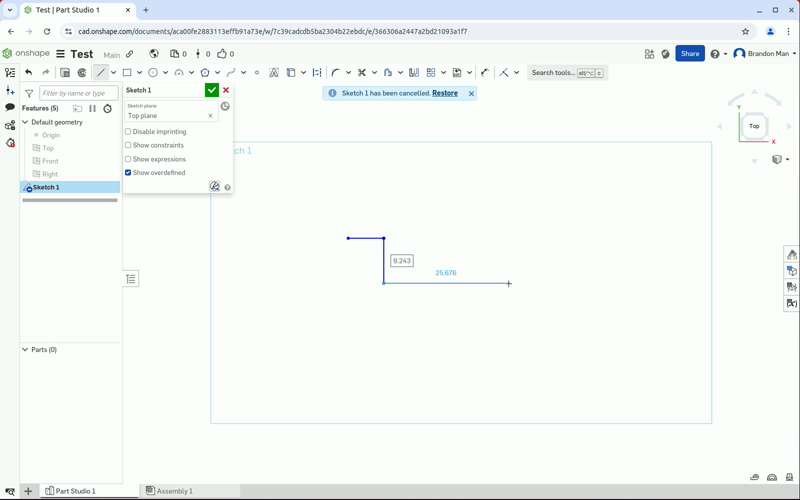
key_up(shift)
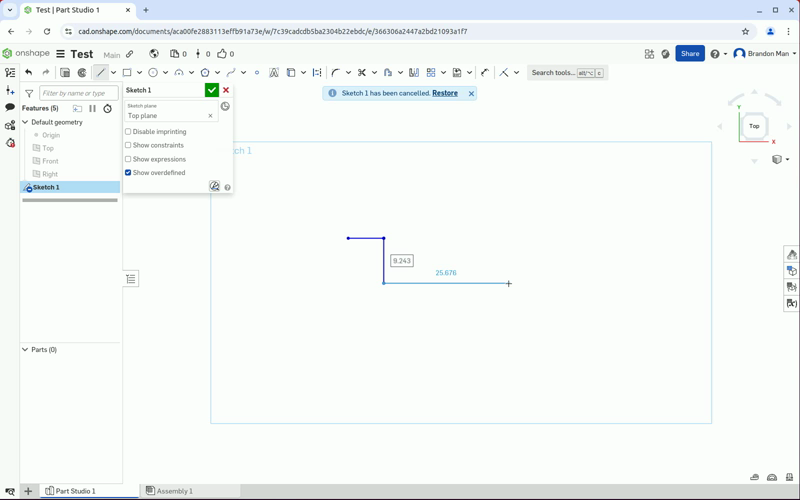
key_down(shift)
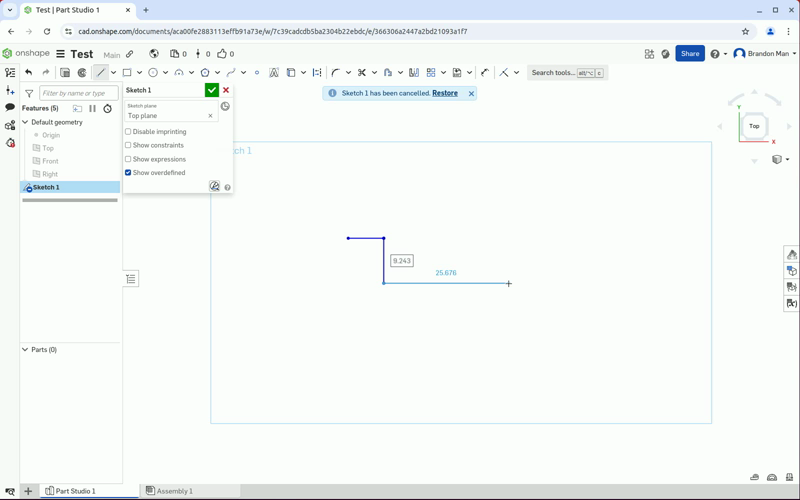
mouse_move(538, 283)
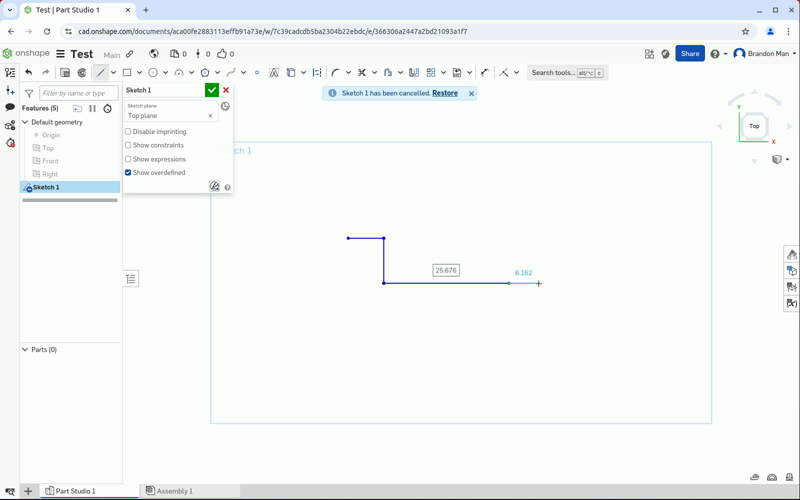
mouse_move(536, 283)
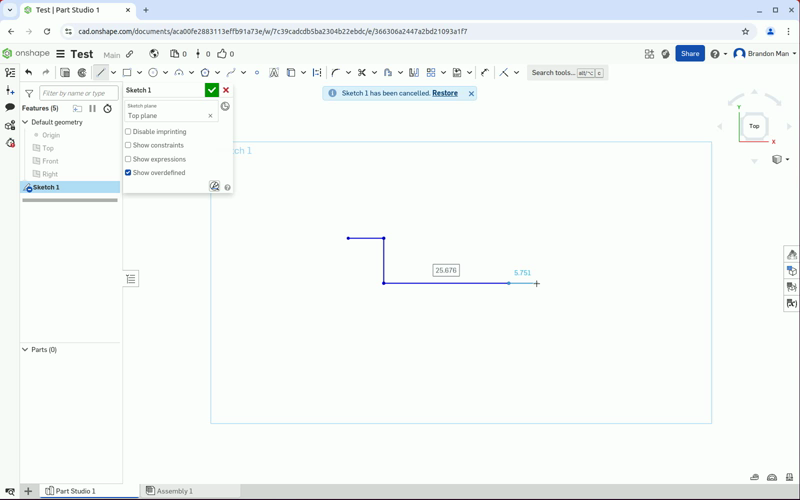
click(536, 283)
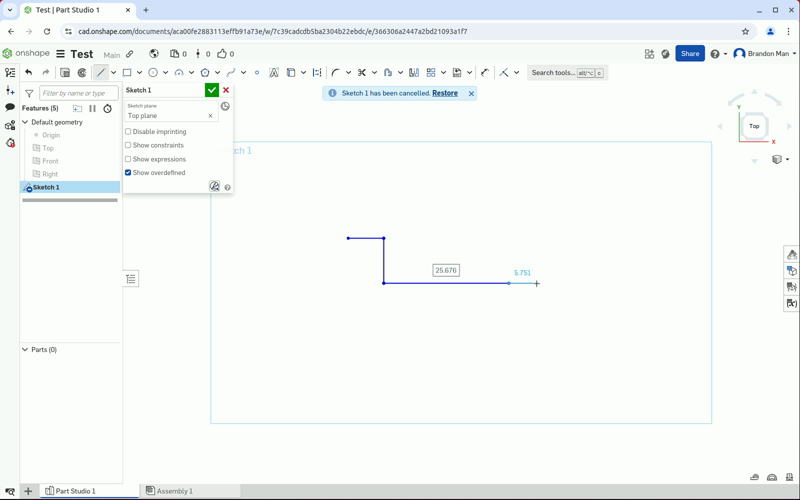
key_up(shift)
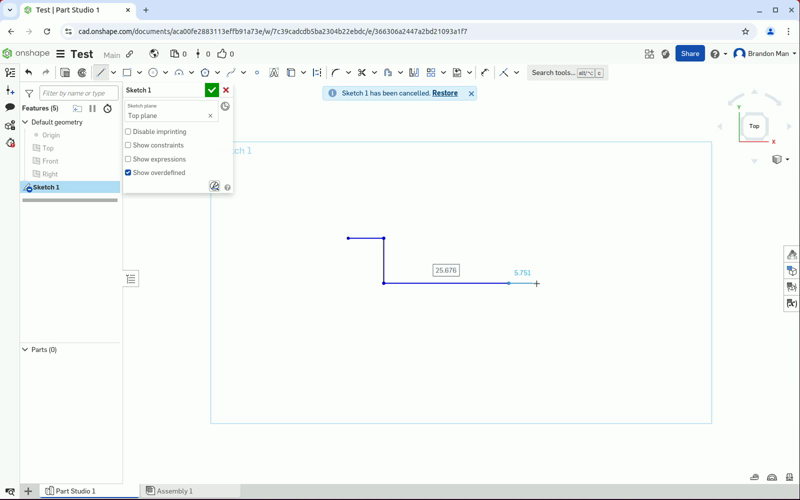
key_down(shift)
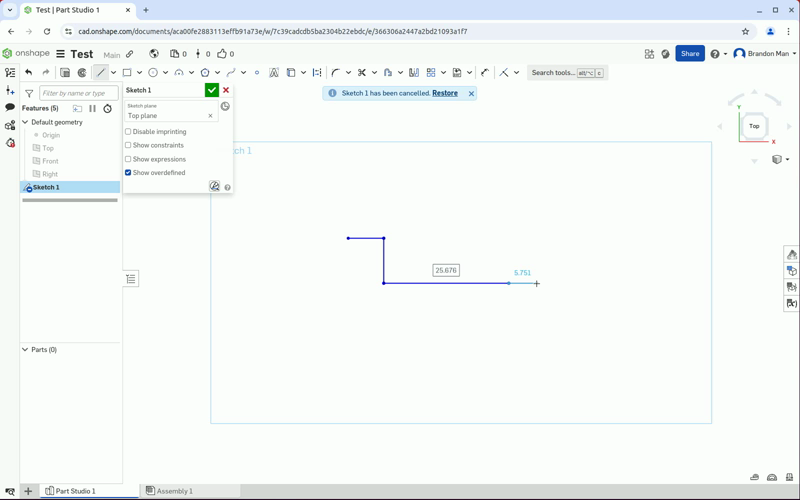
mouse_move(566, 283)
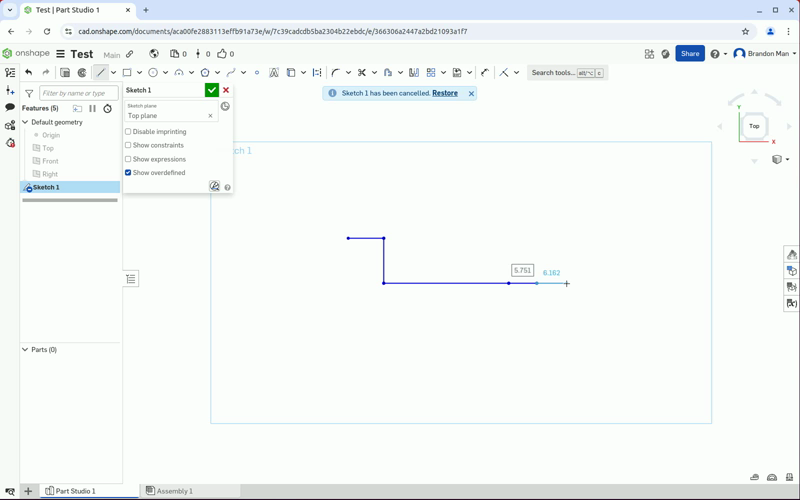
mouse_move(536, 238)
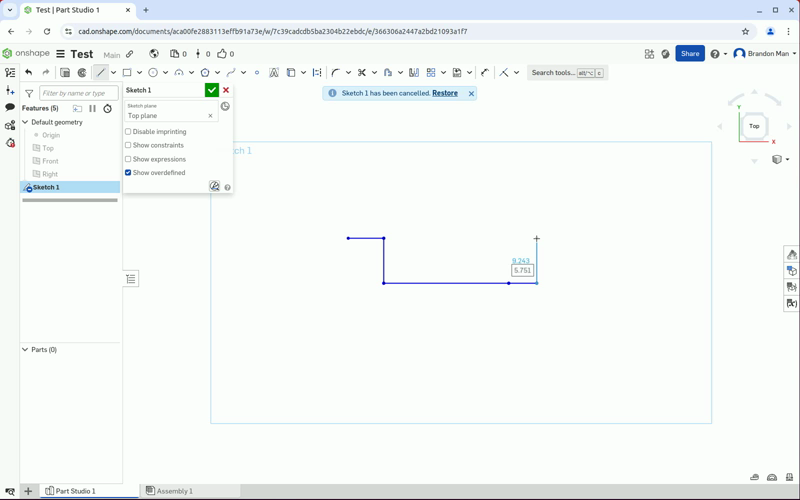
click(536, 238)
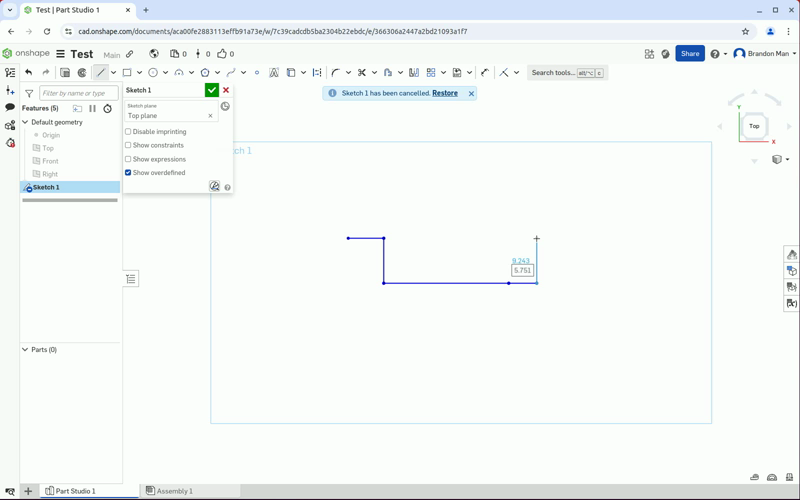
key_up(shift)
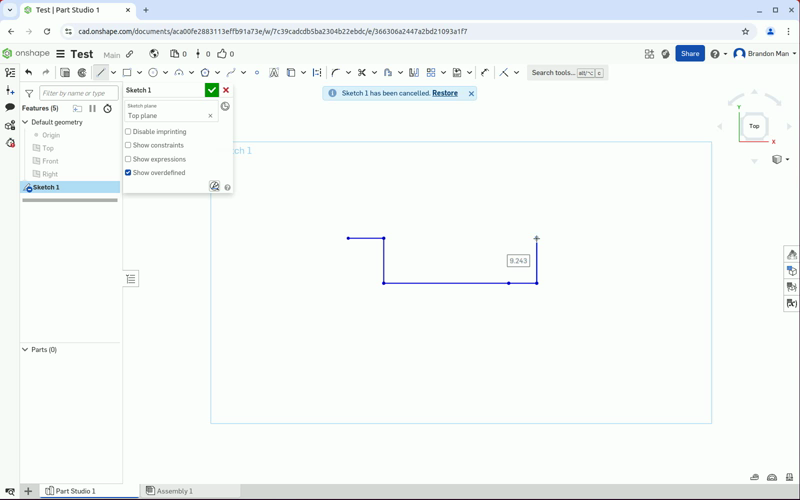
key_down(shift)
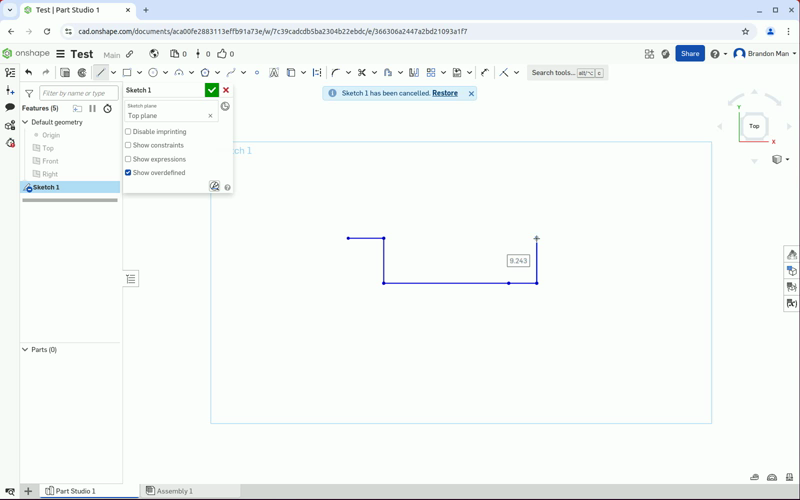
mouse_move(566, 238)
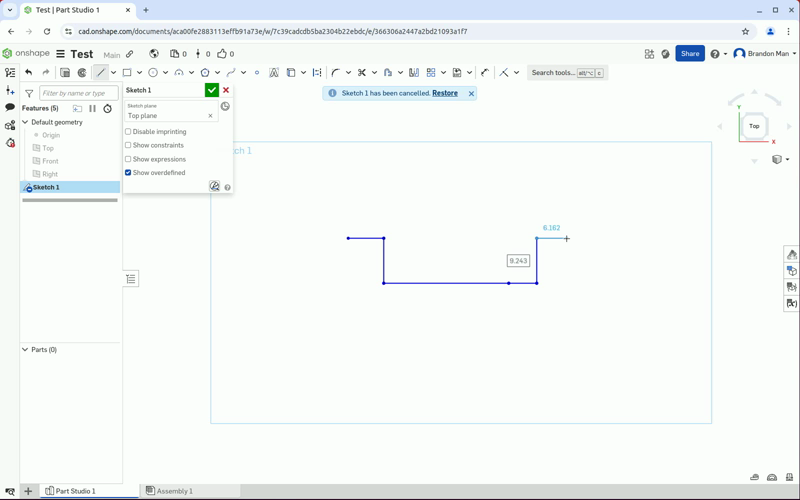
mouse_move(572, 238)
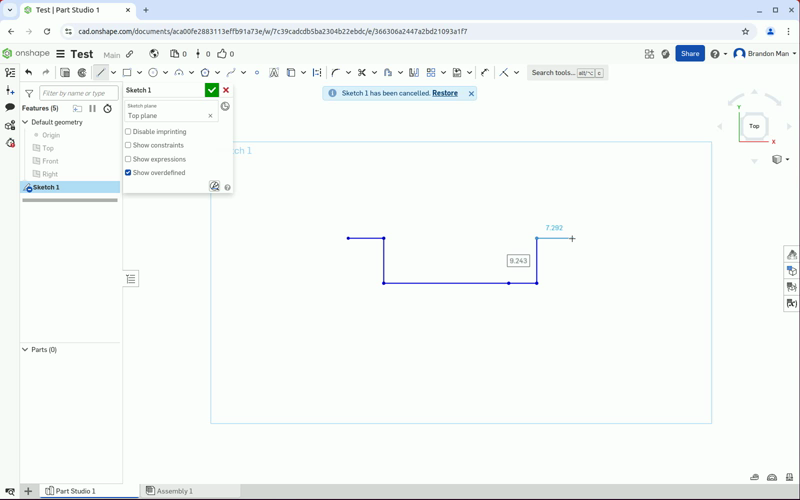
click(572, 238)
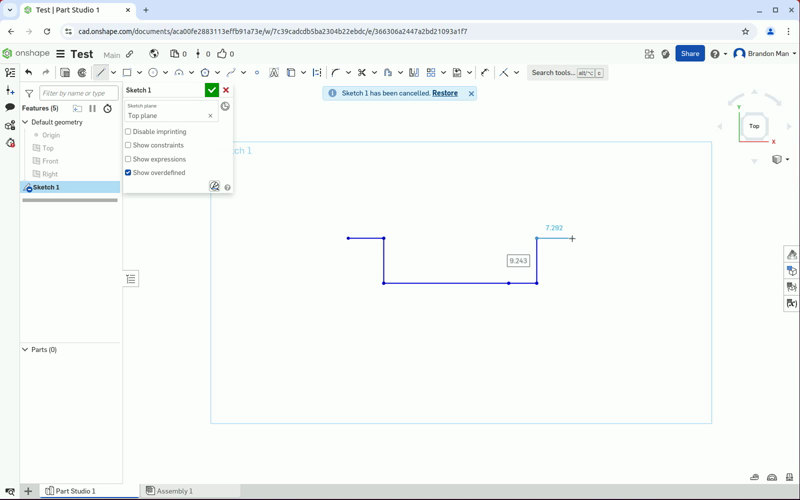
key_up(shift)
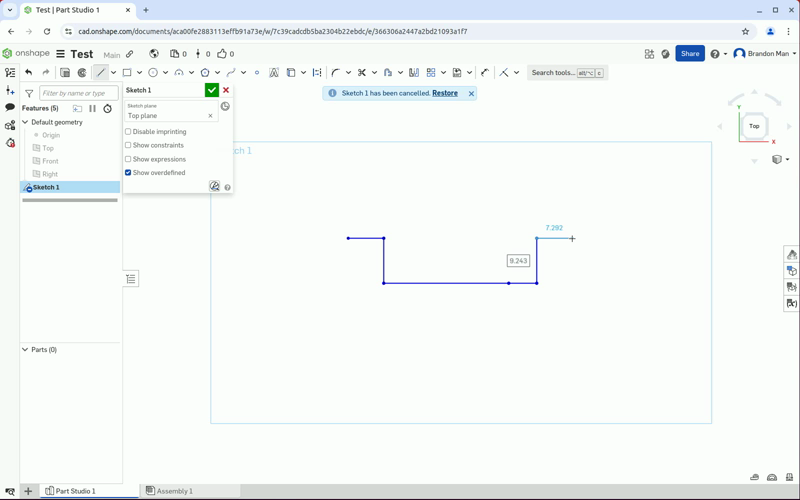
key_down(shift)
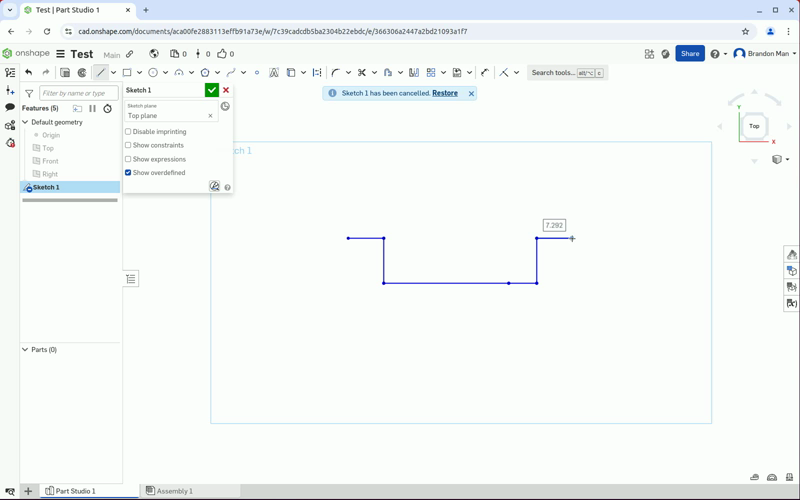
mouse_move(589, 238)
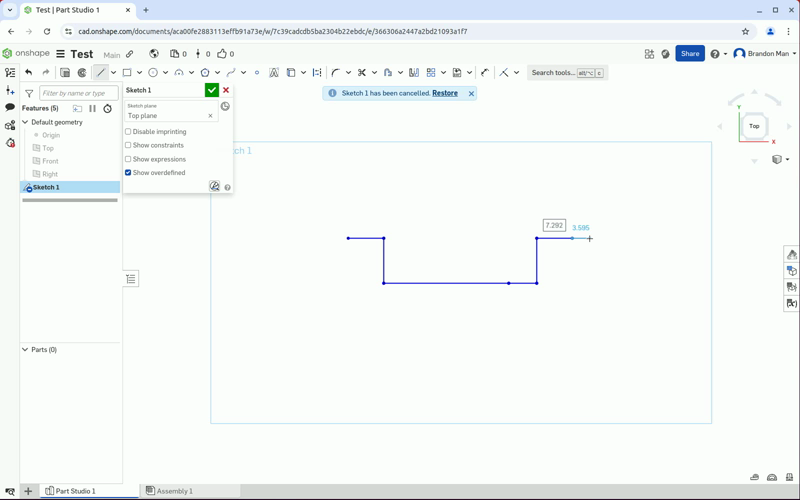
mouse_move(572, 186)
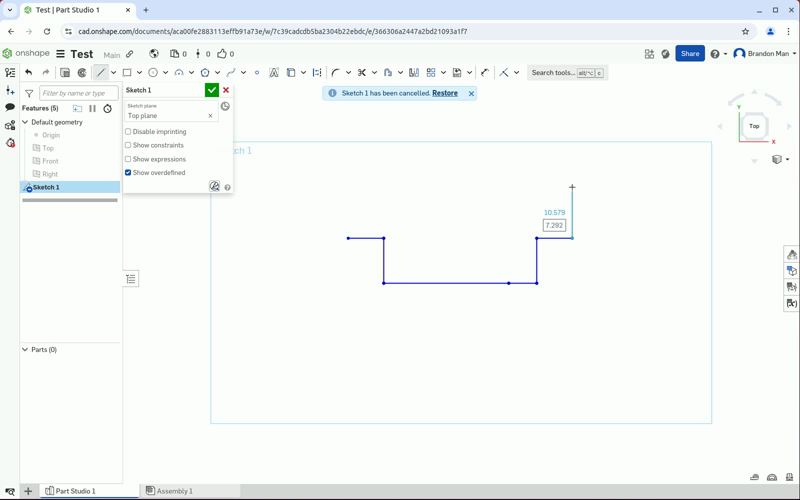
click(572, 186)
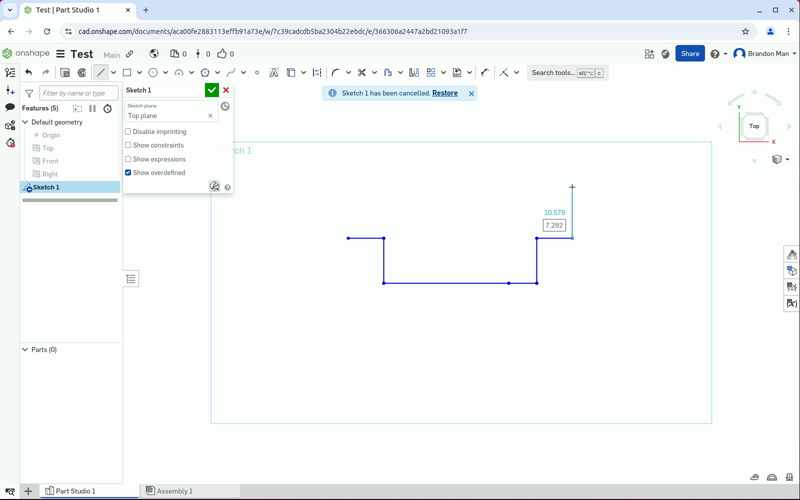
key_up(shift)
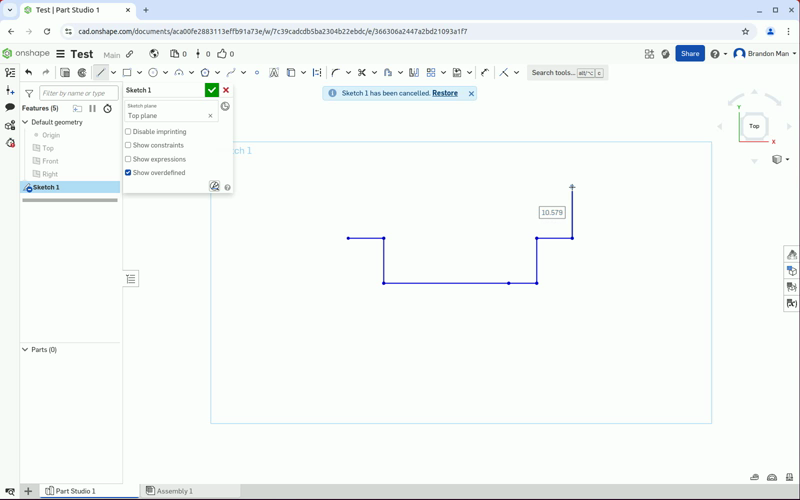
key_down(shift)
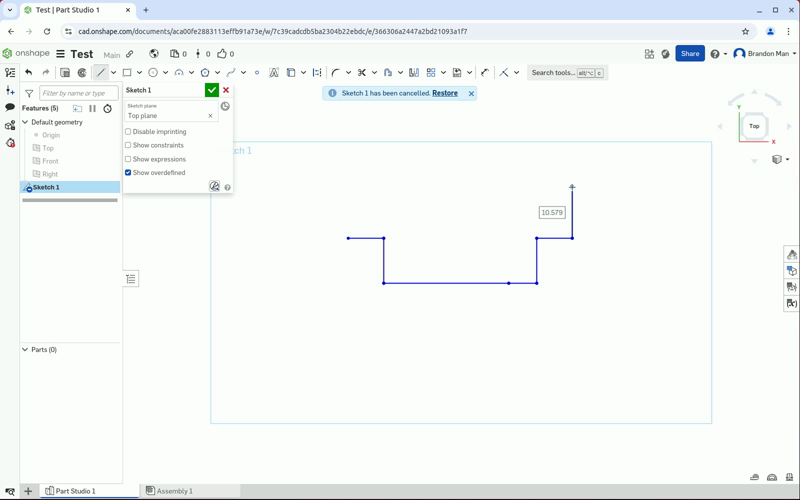
mouse_move(508, 186)
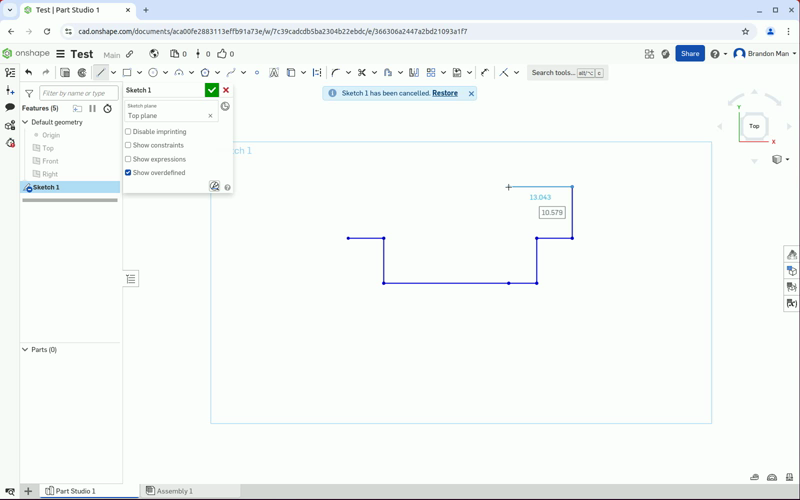
click(508, 186)
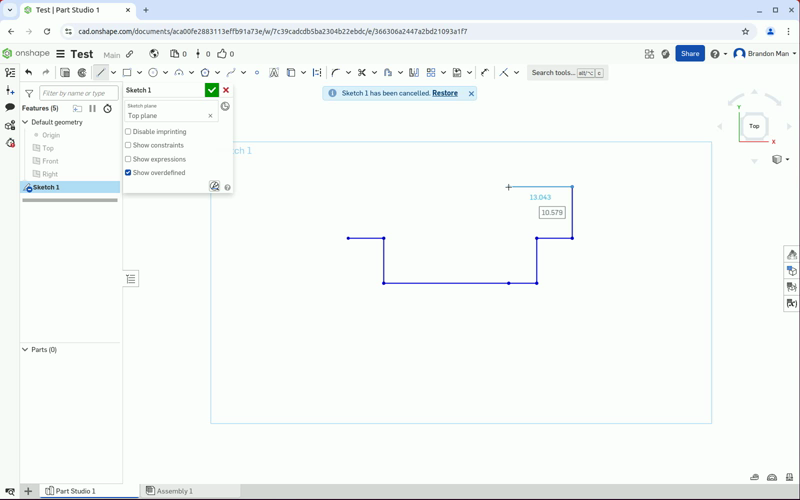
key_up(shift)
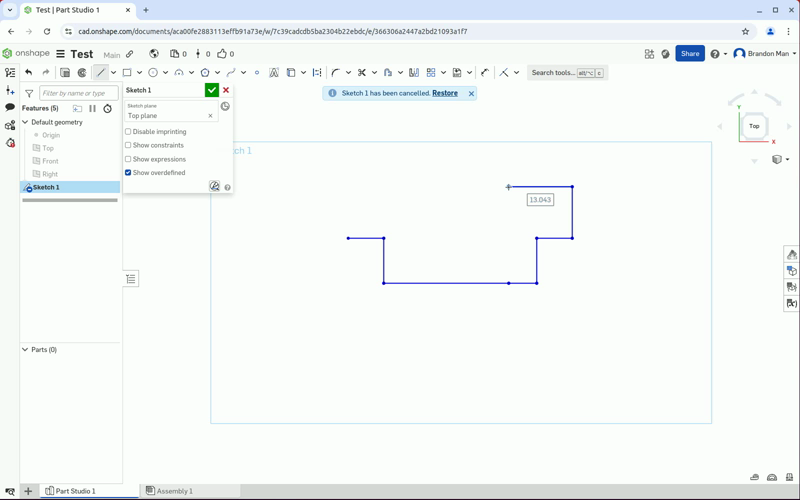
key_down(shift)
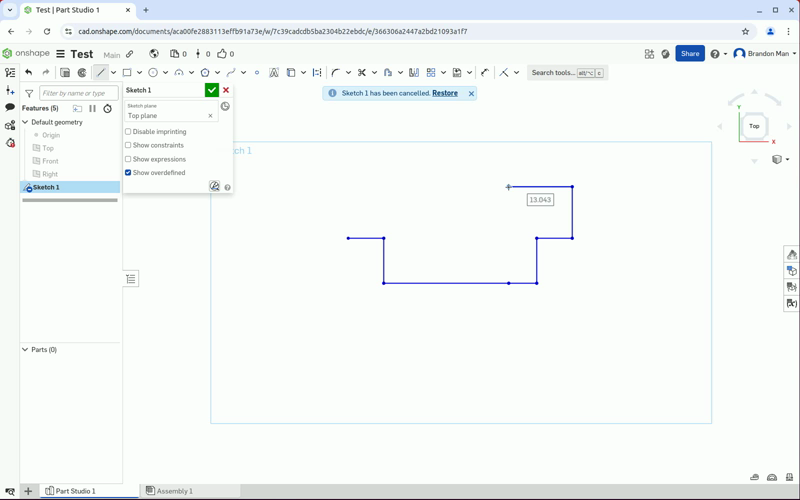
mouse_move(411, 186)
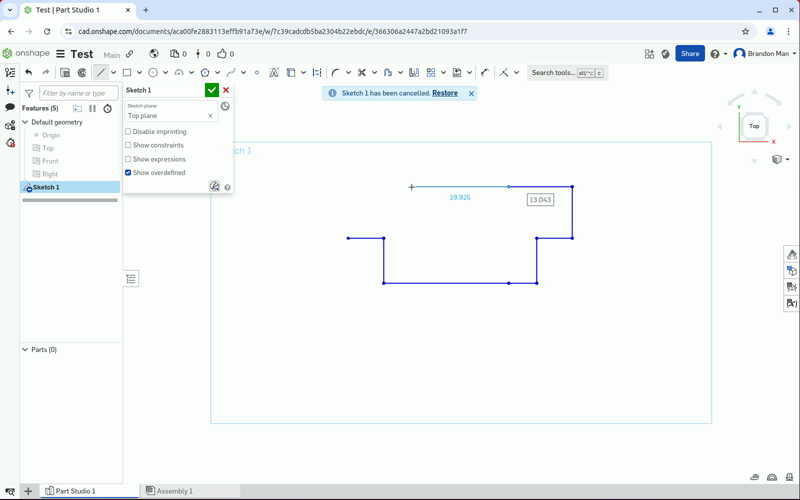
click(411, 186)
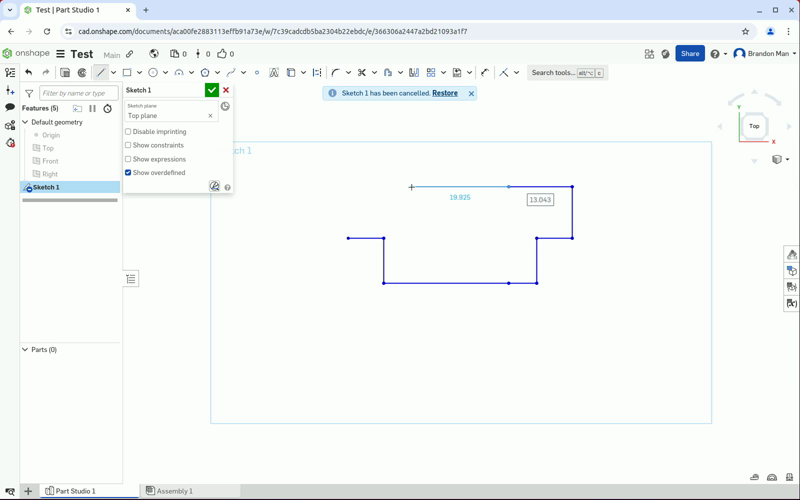
key_up(shift)
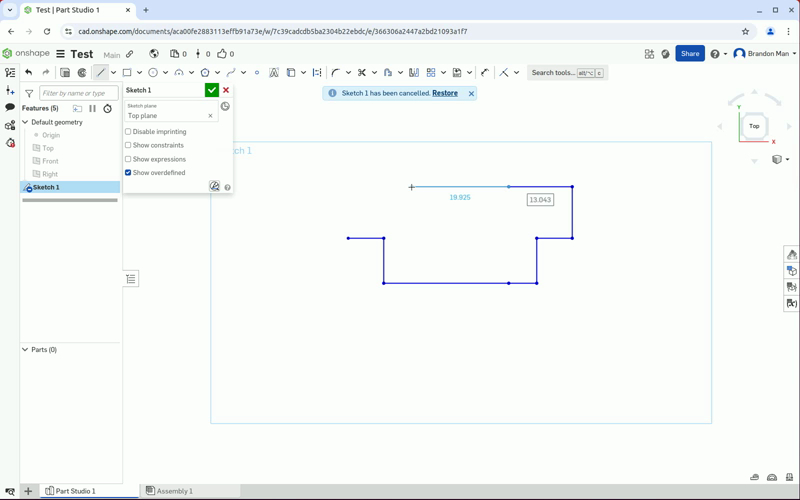
key_down(shift)
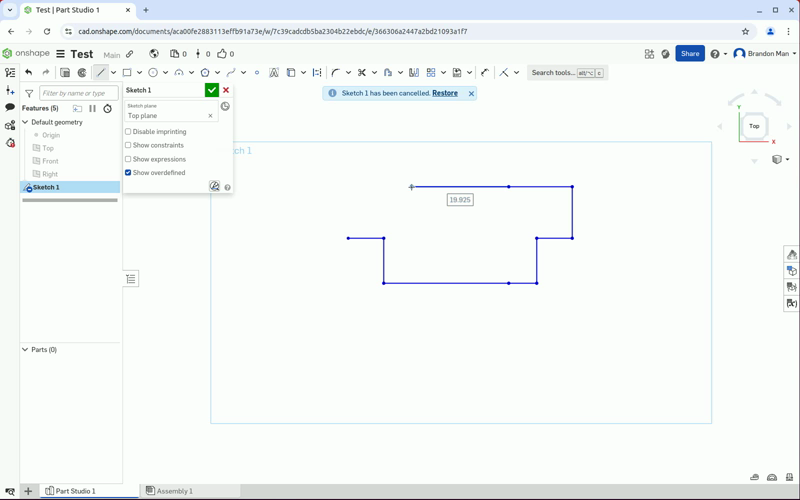
mouse_move(348, 186)
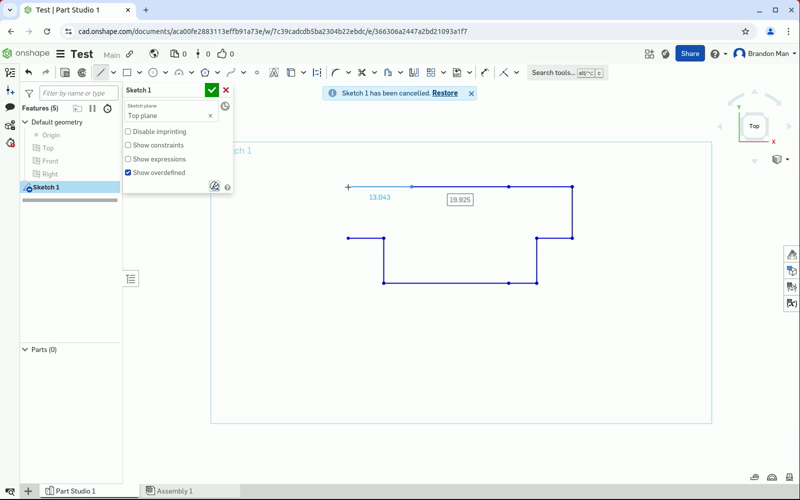
click(348, 186)
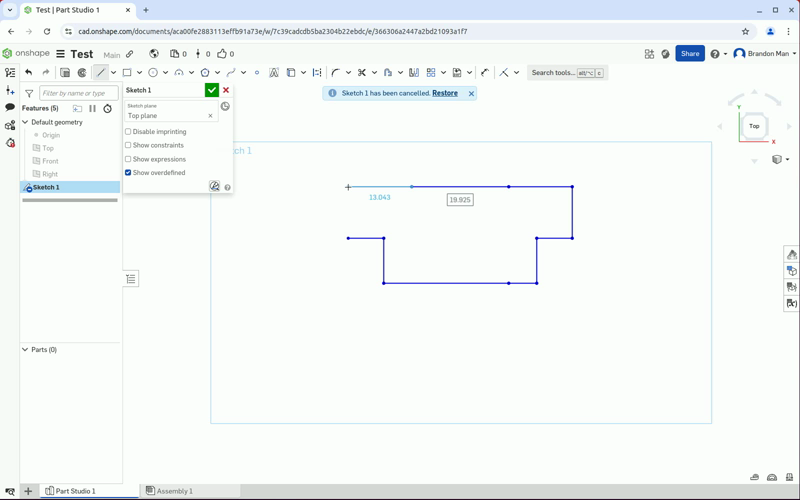
key_up(shift)
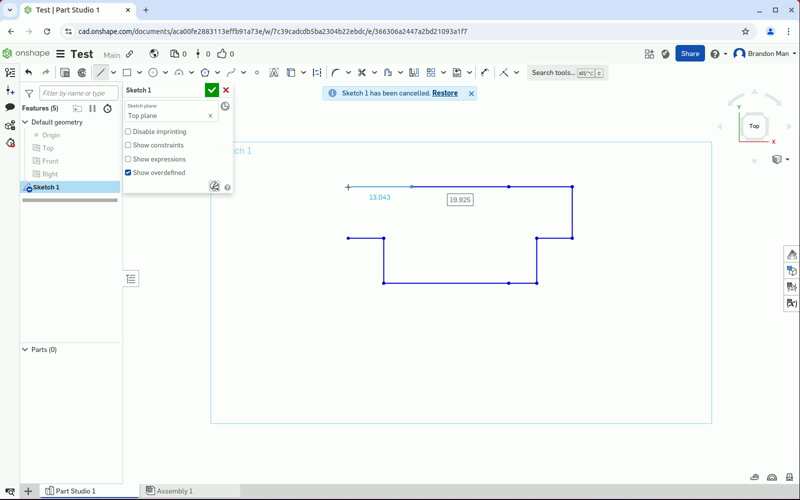
mouse_move(378, 186)
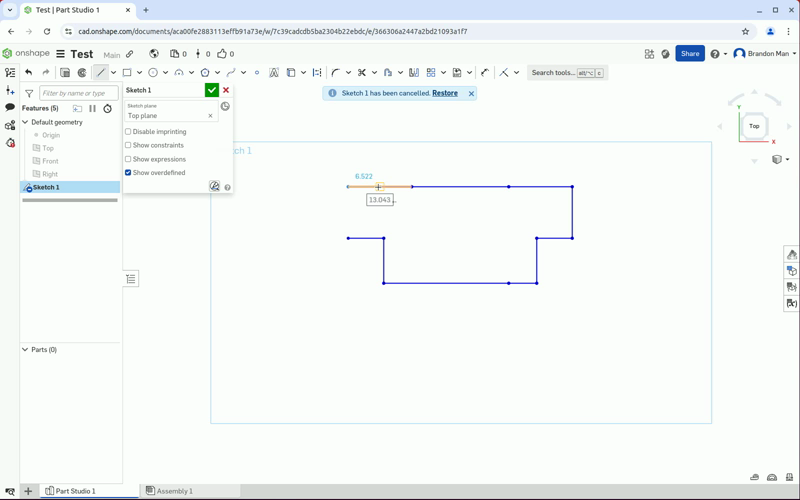
key_down(shift)
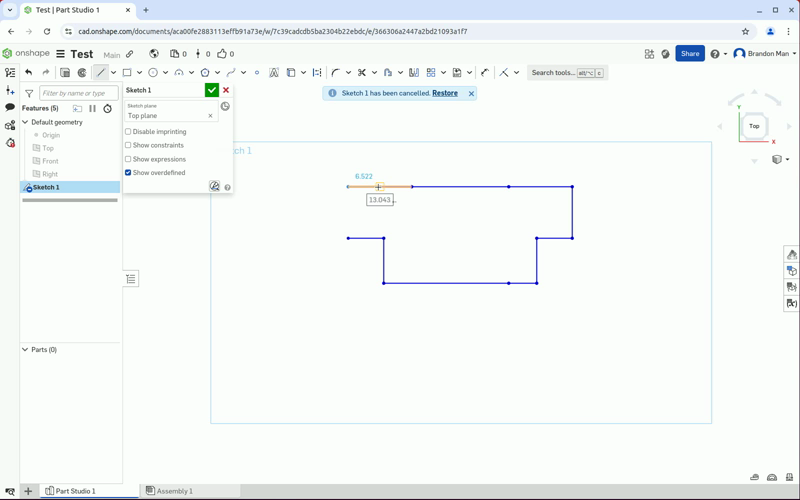
mouse_move(348, 238)
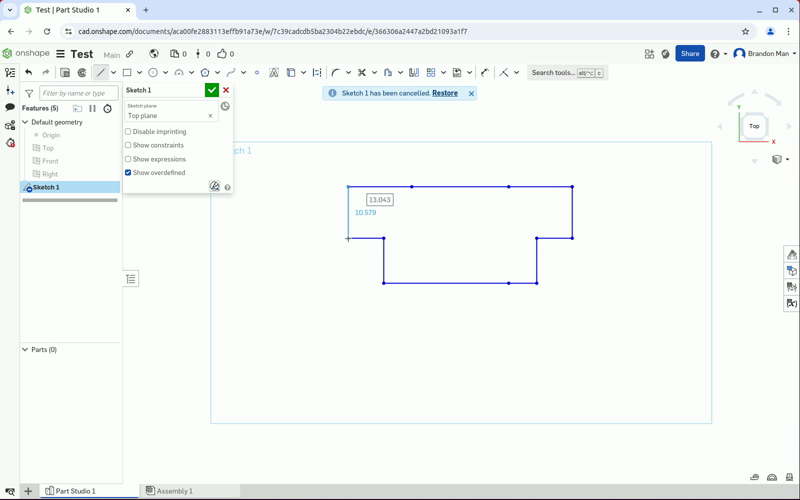
key_up(shift)
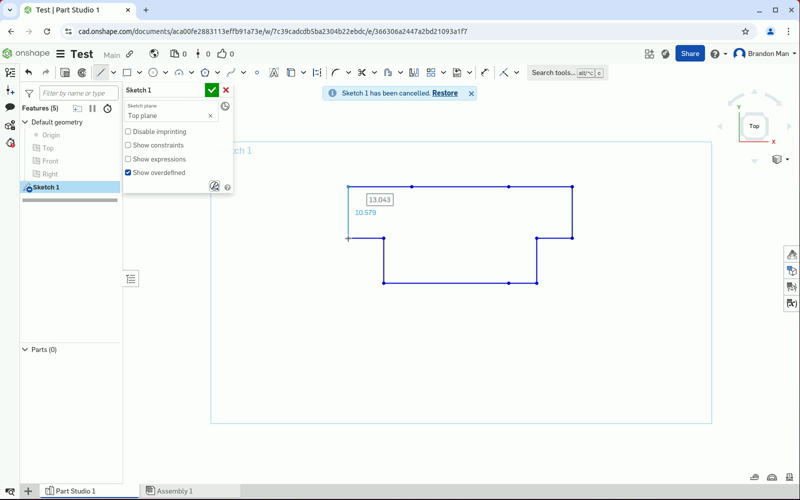
click(348, 238)
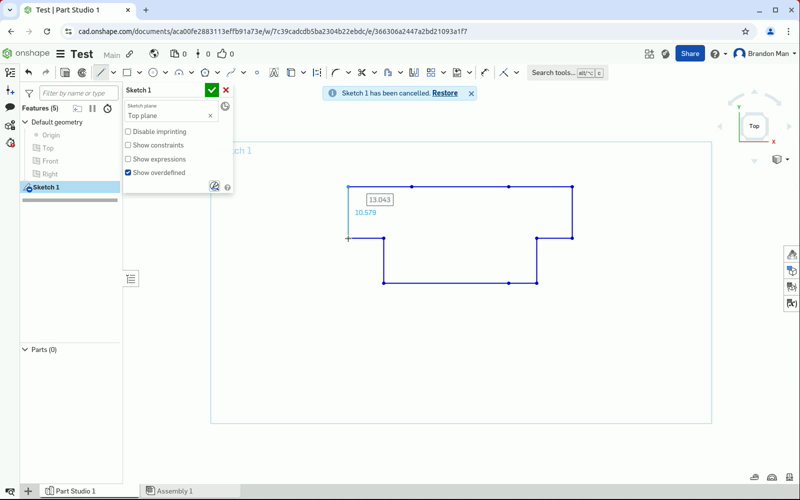
key(esc)
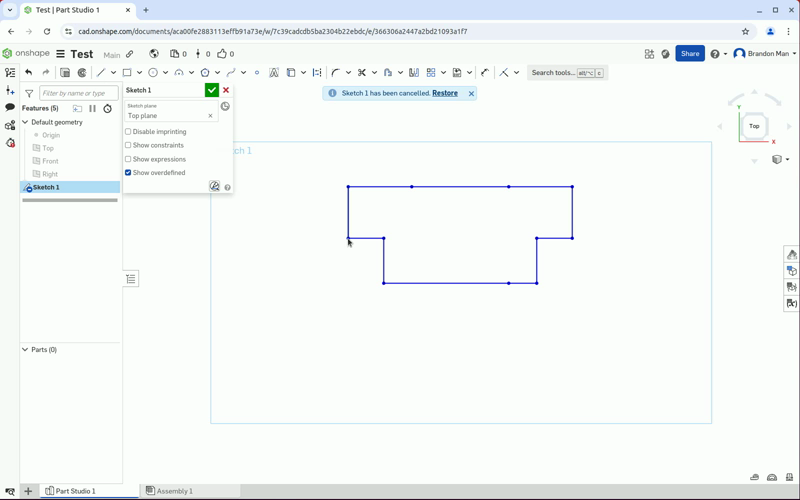
mouse_move(528, 216)
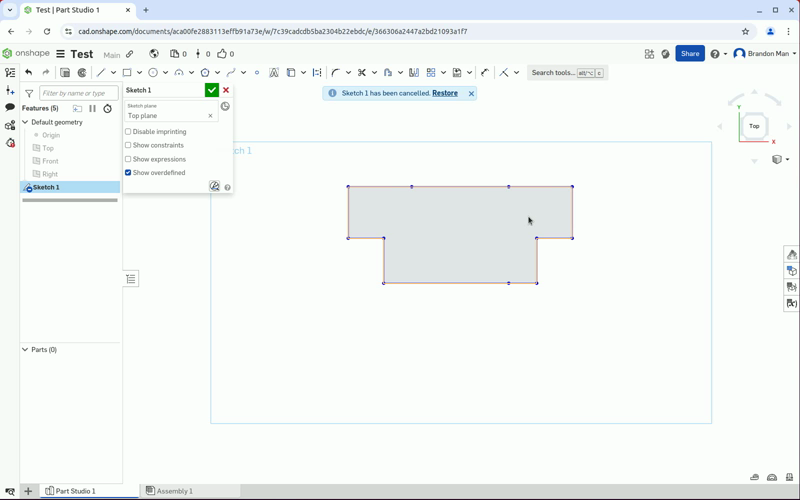
click(528, 216)
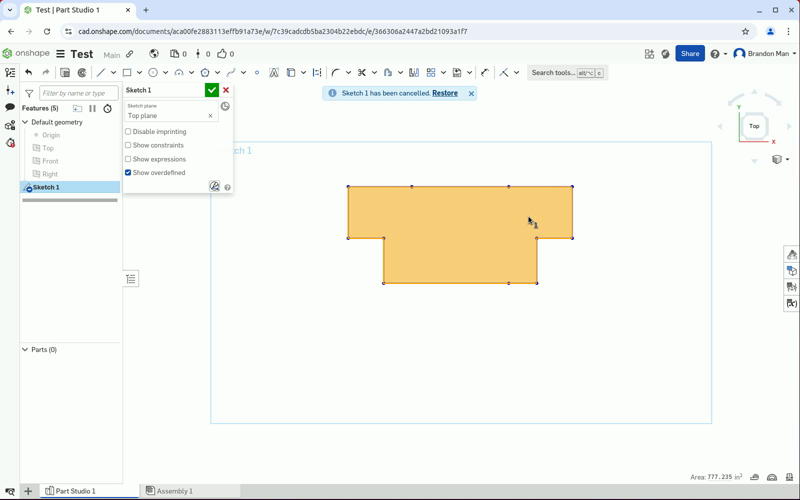
mouse_move(73, 352)
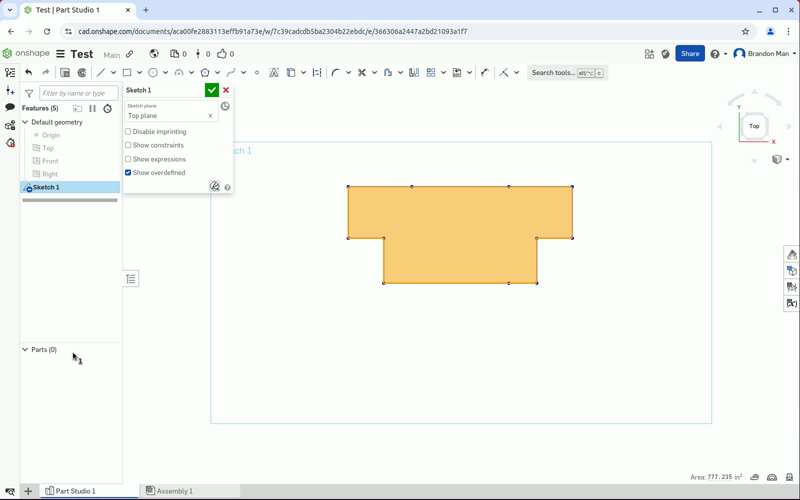
key(shift+y)
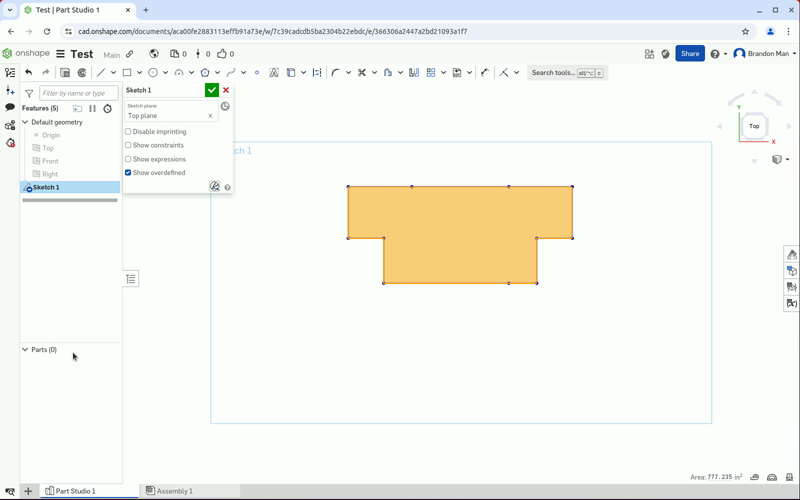
key(shift+e)
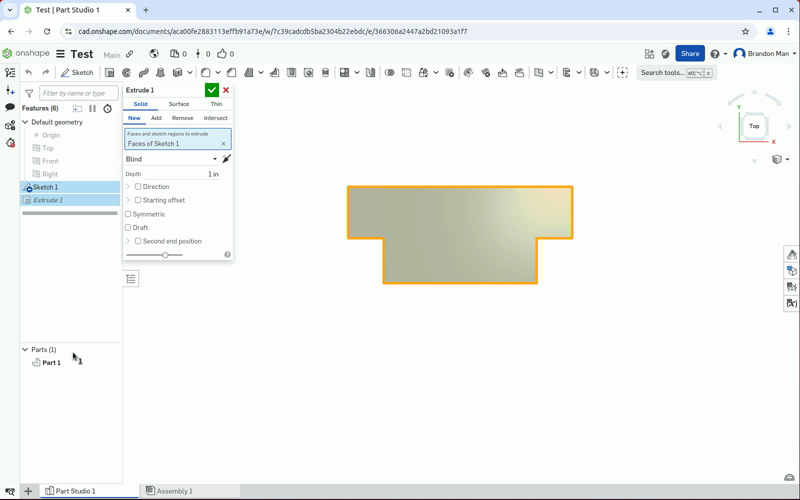
mouse_move(143, 106)
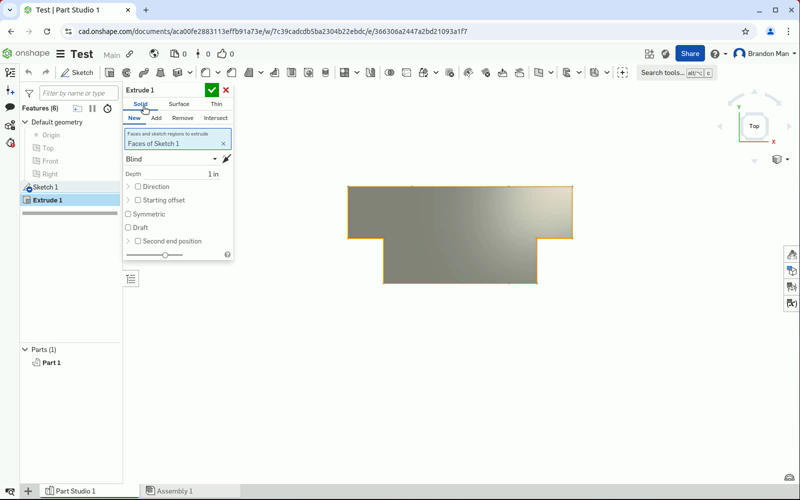
click(143, 106)
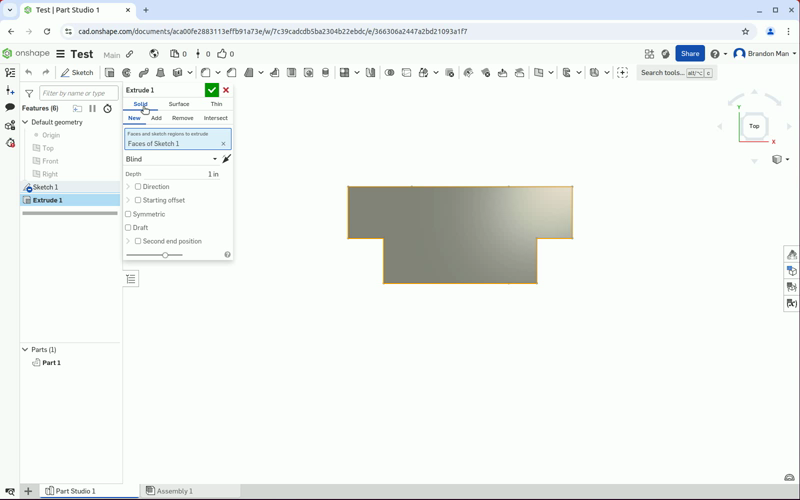
mouse_move(137, 120)
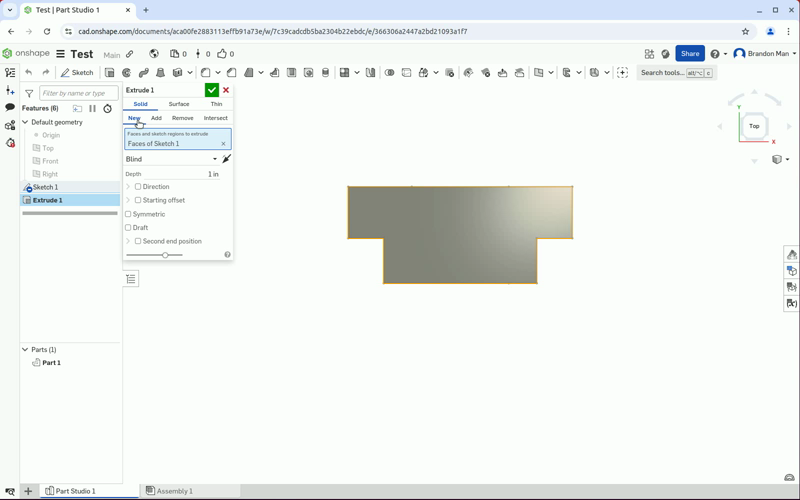
click(137, 120)
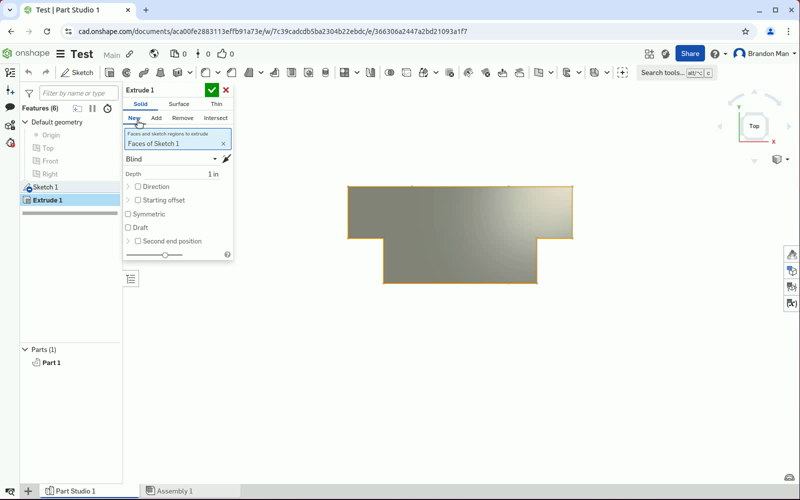
key(tab, 4)
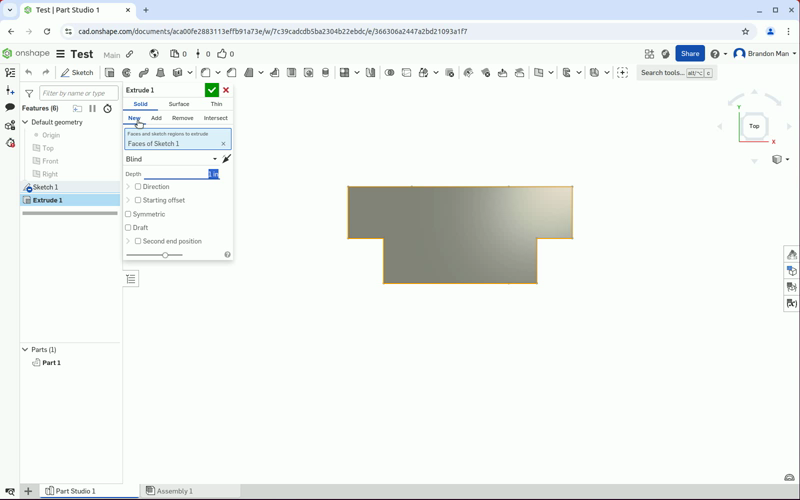
text(19.738)
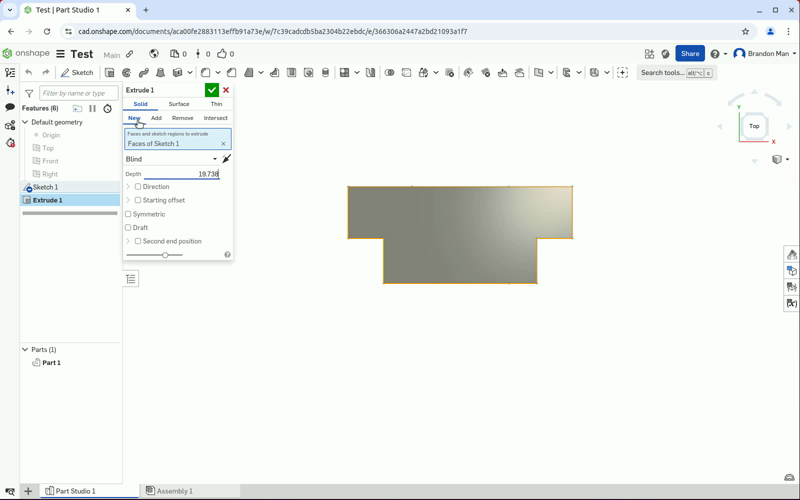
key(enter)
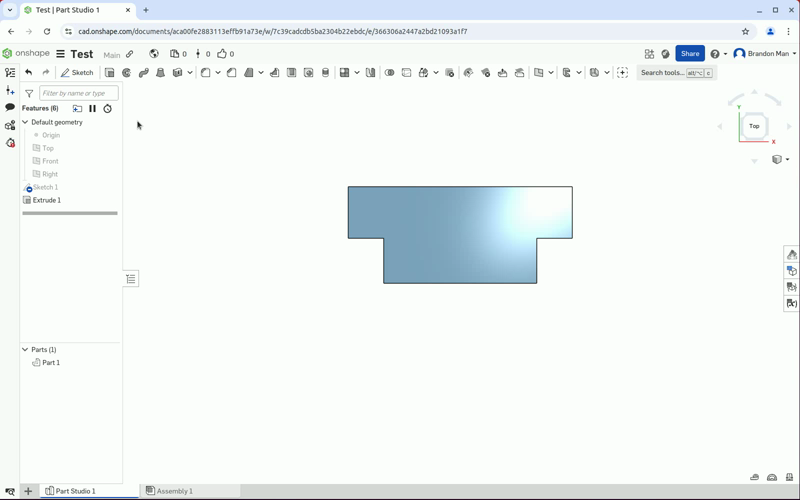
key(shift+h)
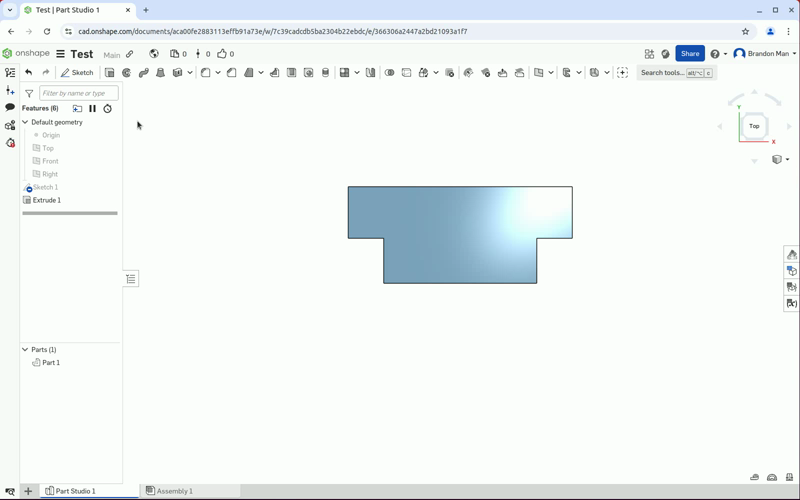
key(shift+h)
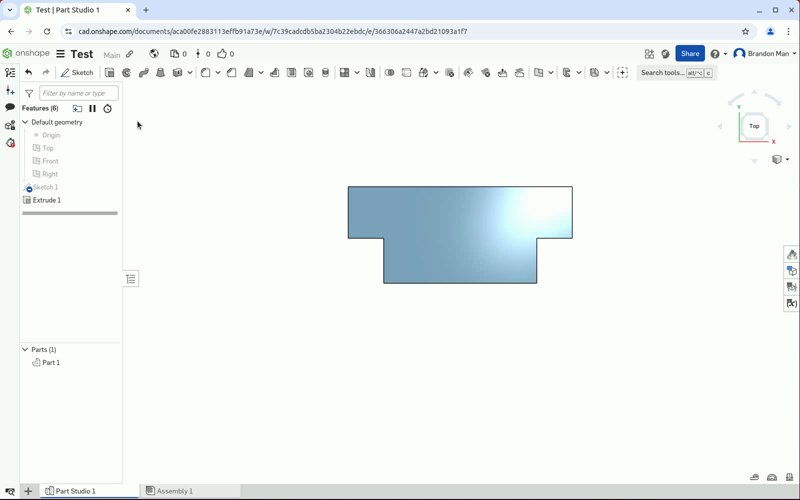
mouse_move(73, 189)
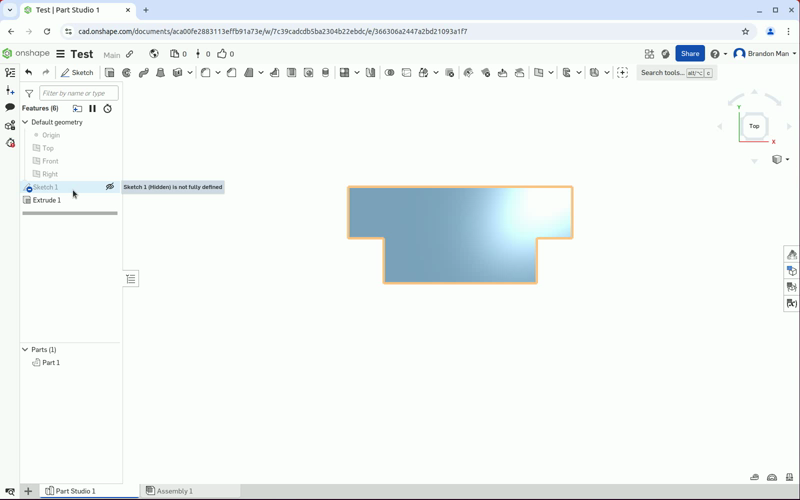
click(73, 189)
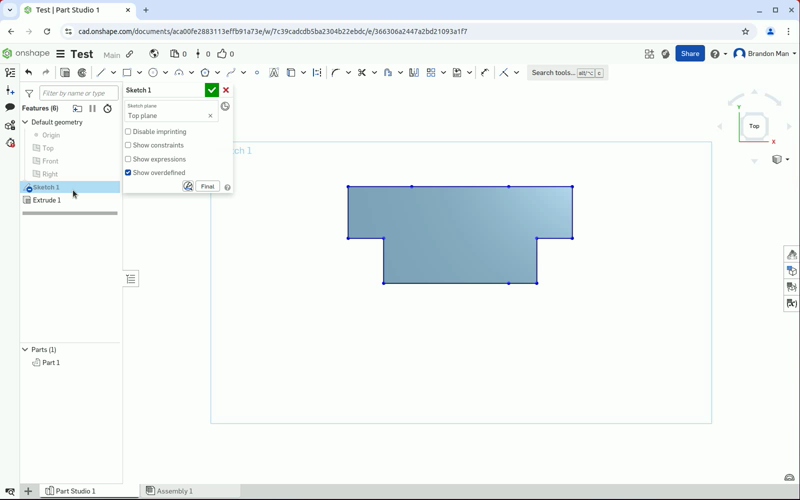
mouse_move(229, 92)
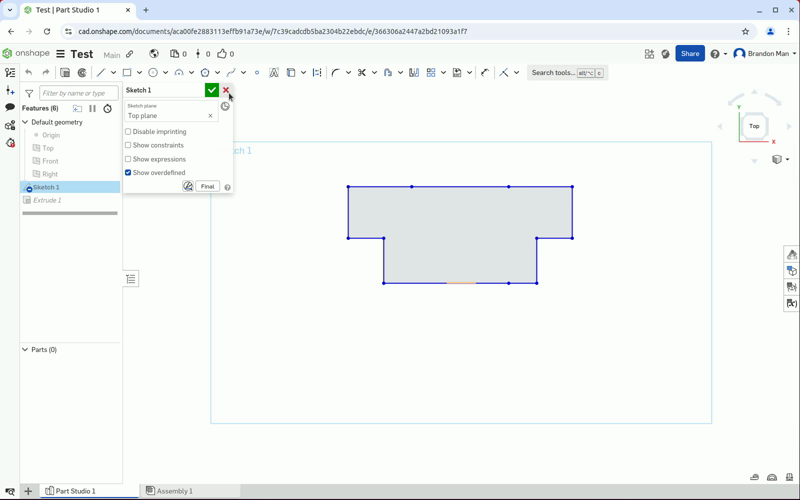
click(229, 92)
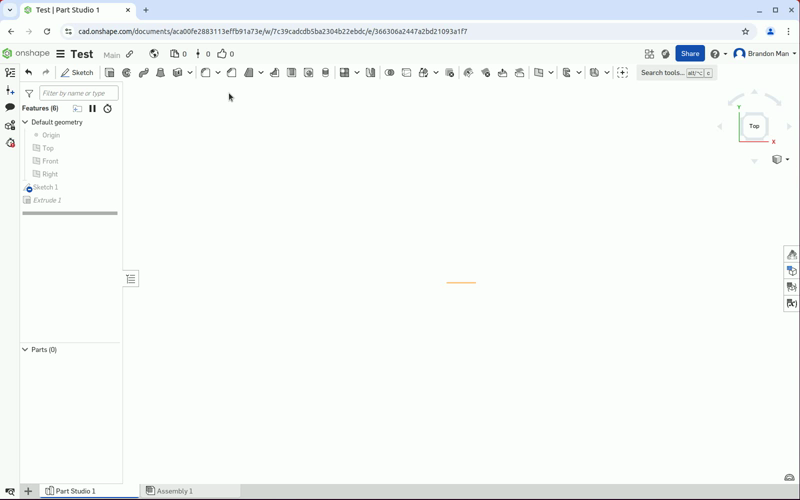
mouse_move(73, 352)
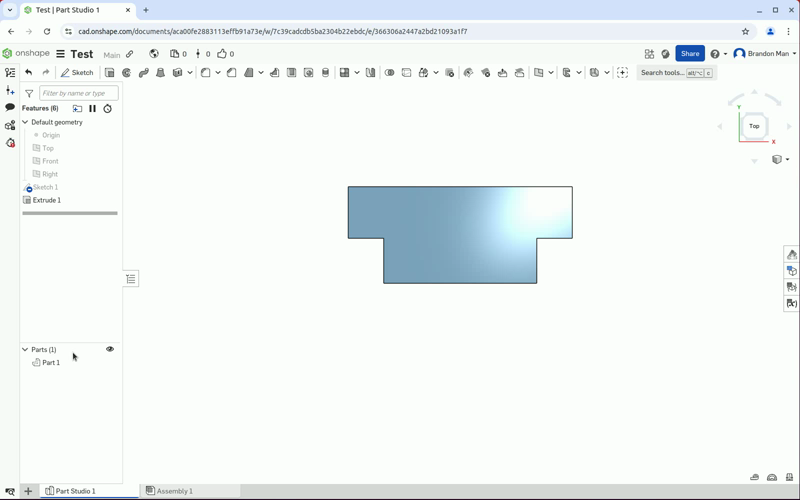
key(y)
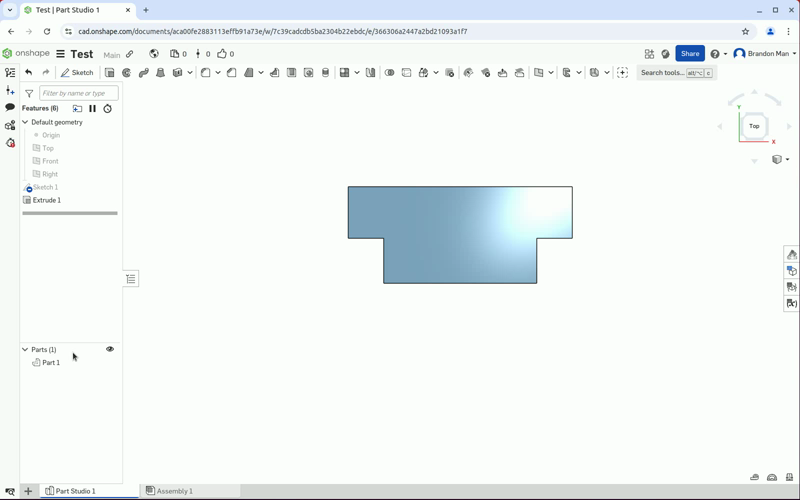
key(shift+p)
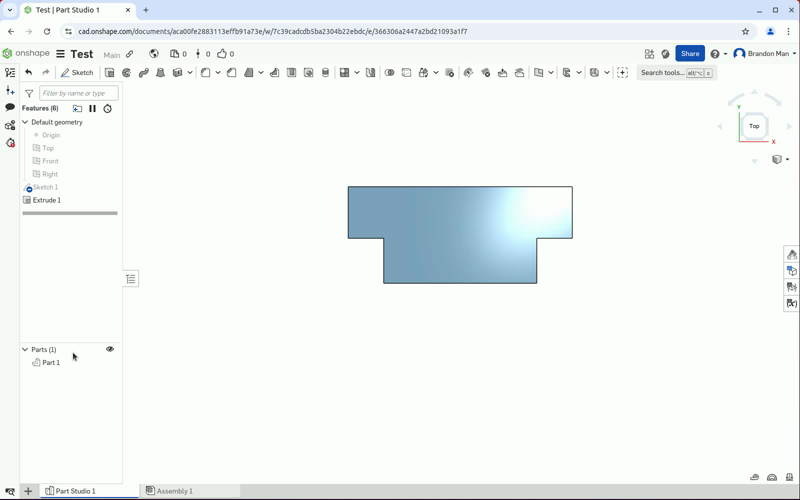
key(space)
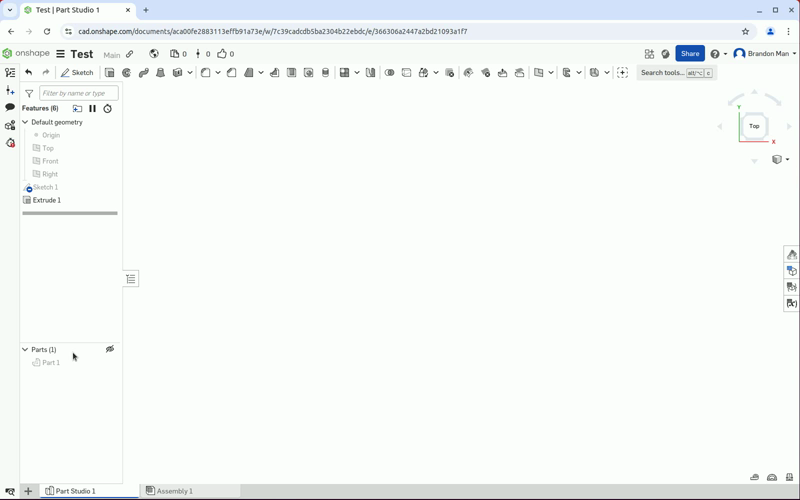
key_down(shift)
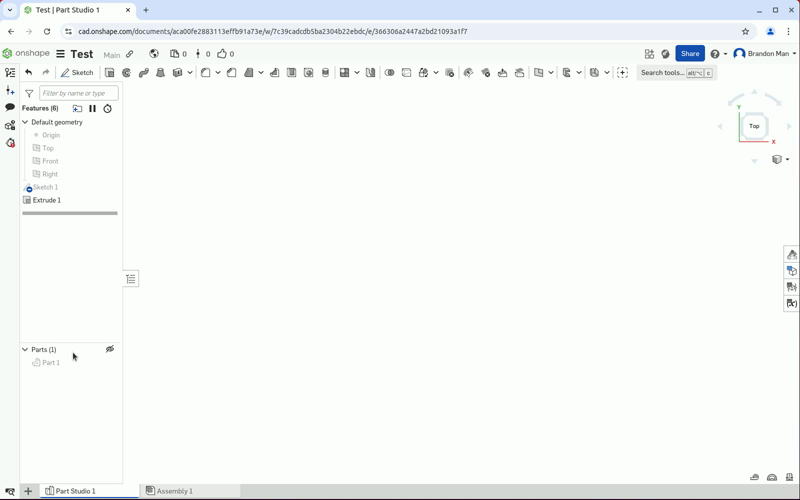
key(up)
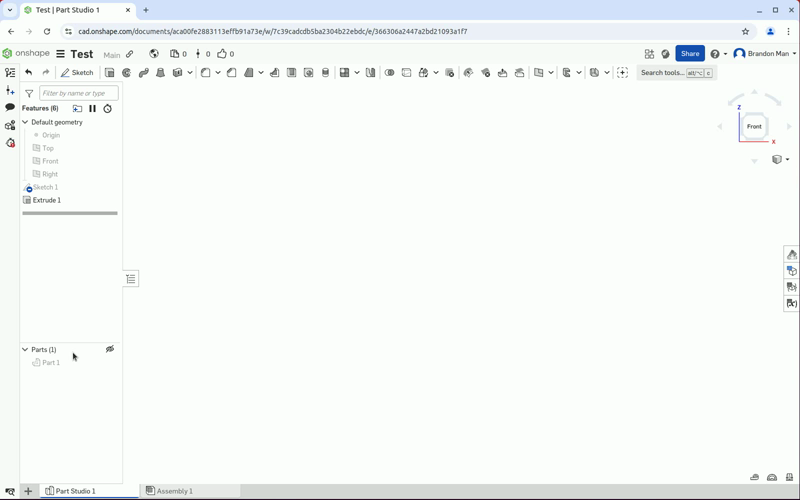
key_up(shift)
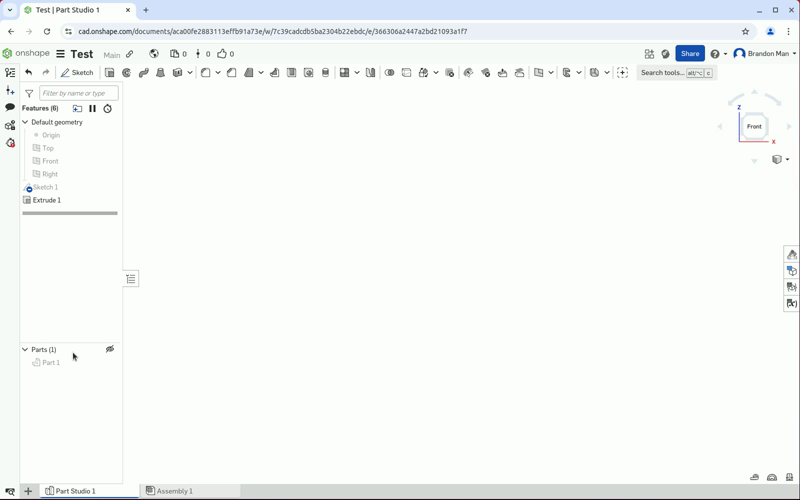
mouse_move(73, 352)
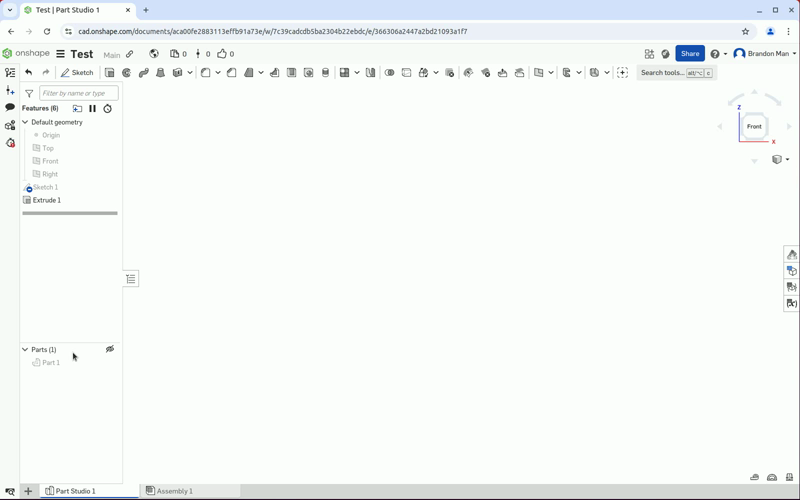
key(shift+y)
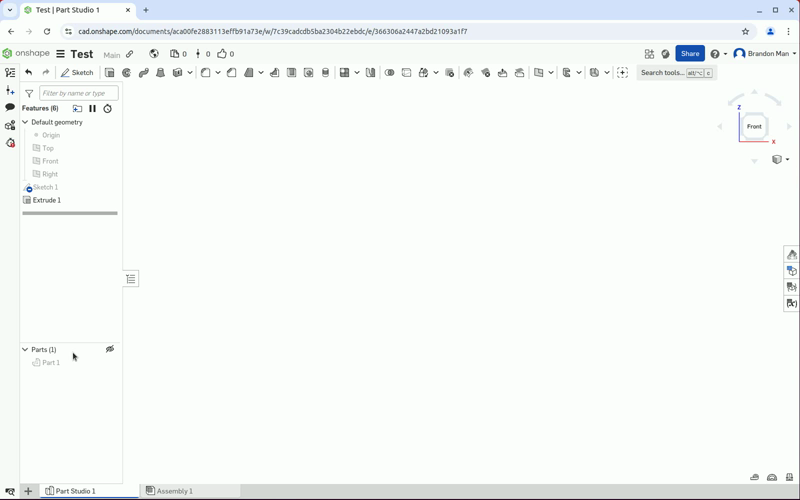
key(shift+s)
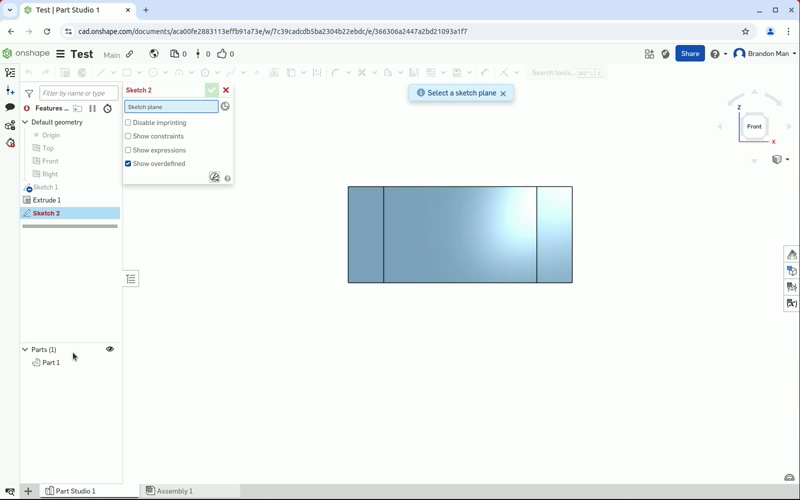
mouse_move(73, 163)
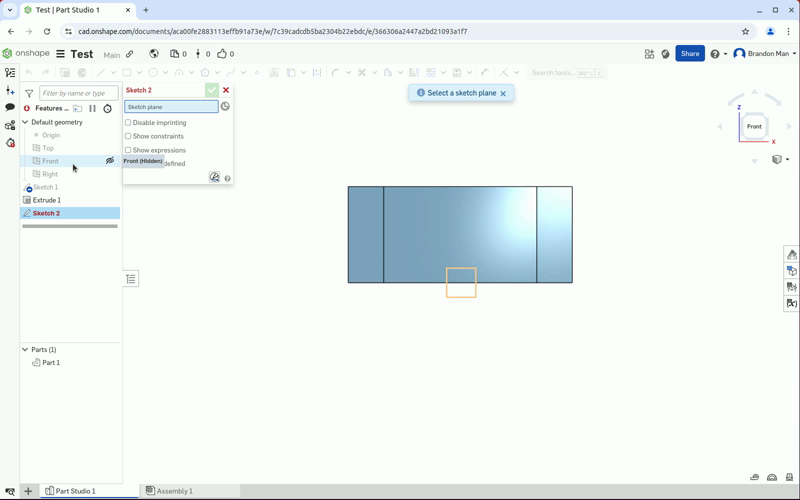
click(73, 163)
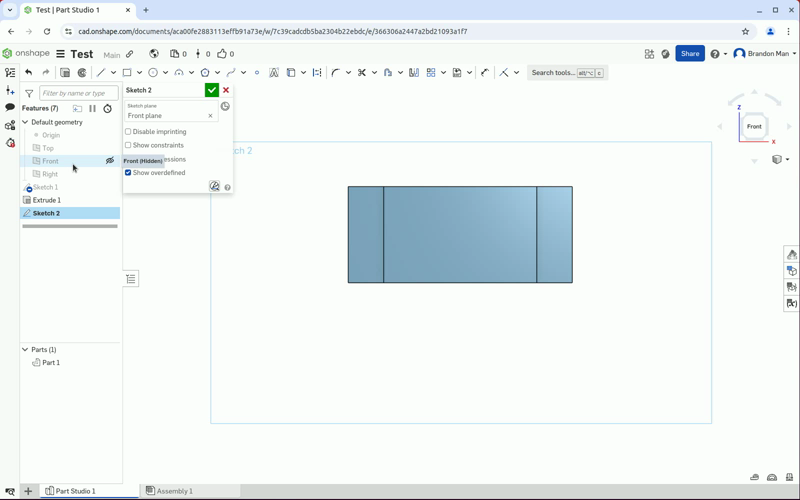
mouse_move(73, 352)
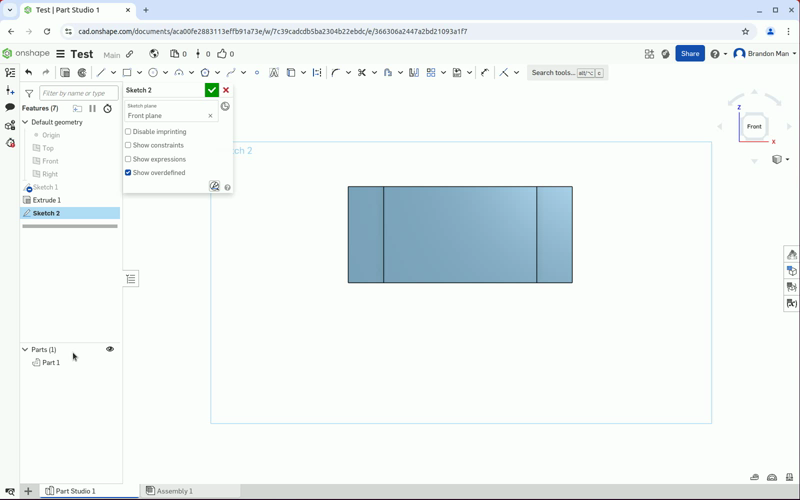
key(y)
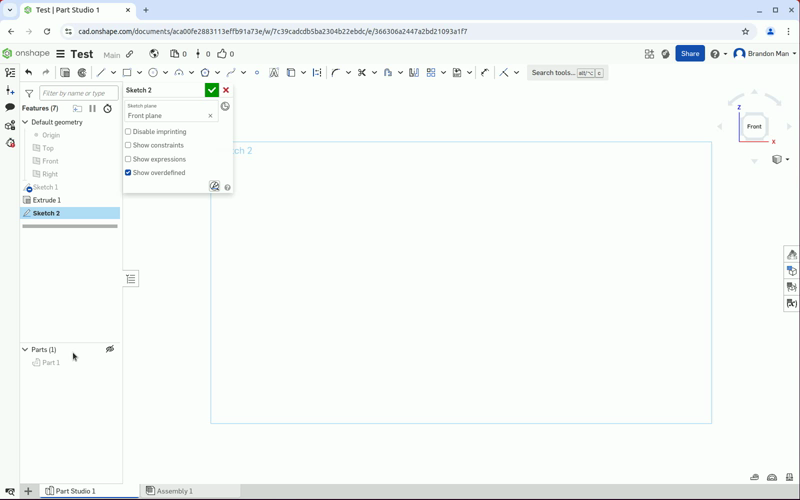
key(l)
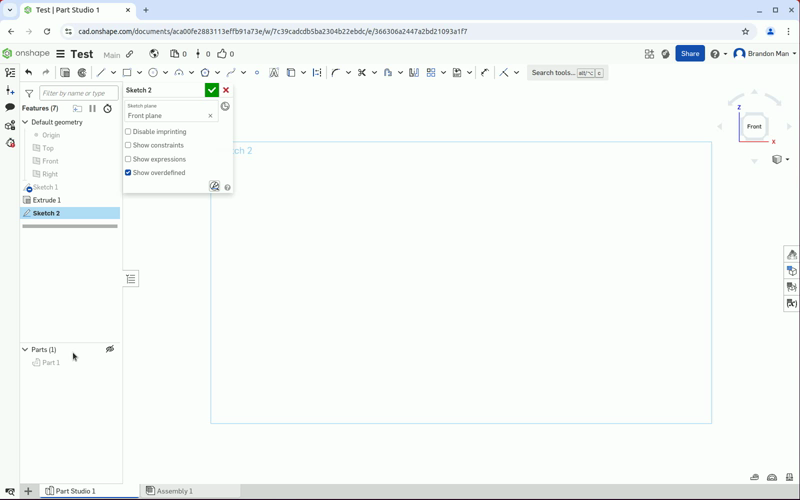
key_down(shift)
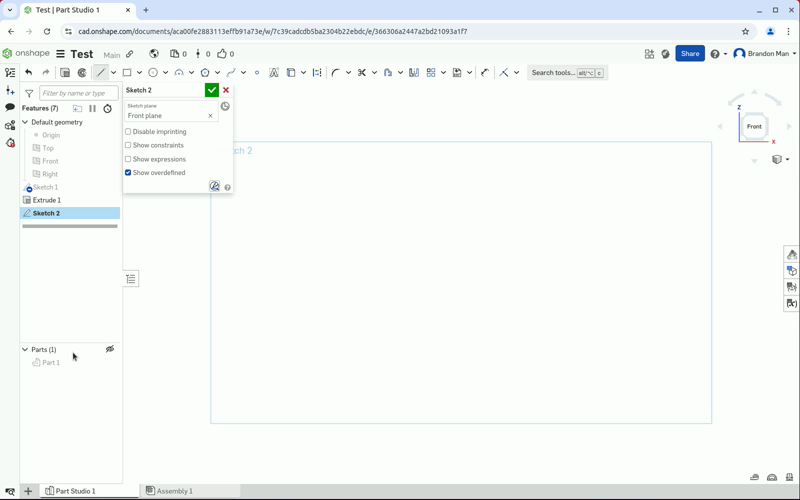
mouse_move(412, 251)
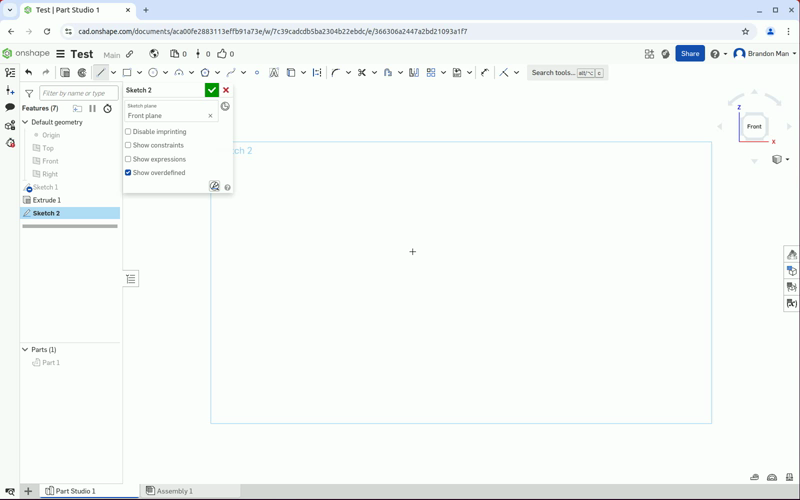
click(412, 251)
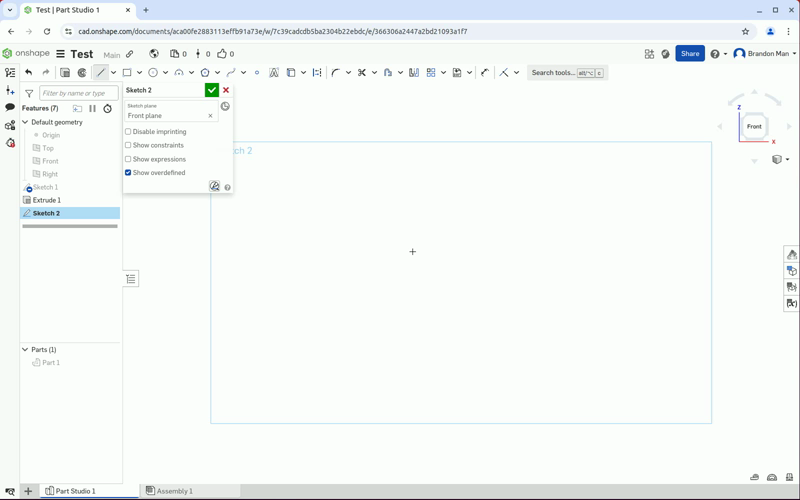
key_up(shift)
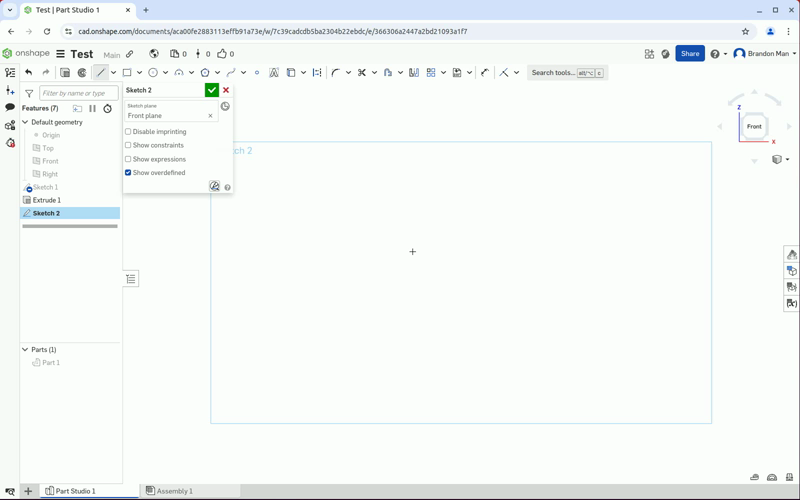
key_down(shift)
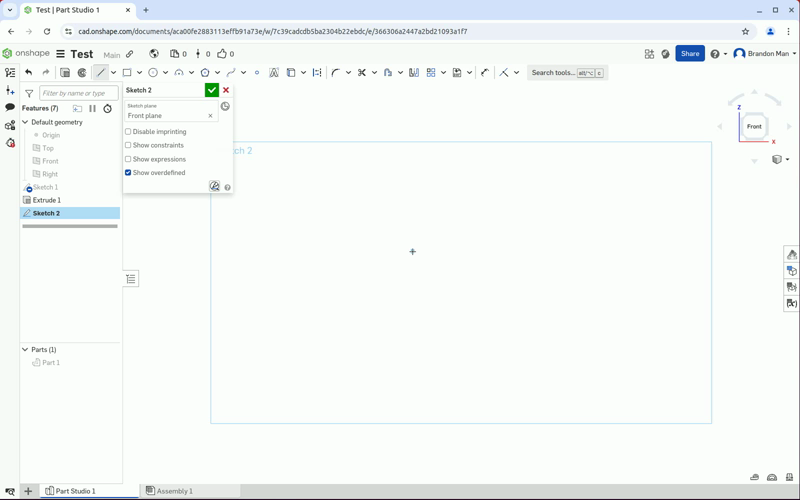
mouse_move(509, 251)
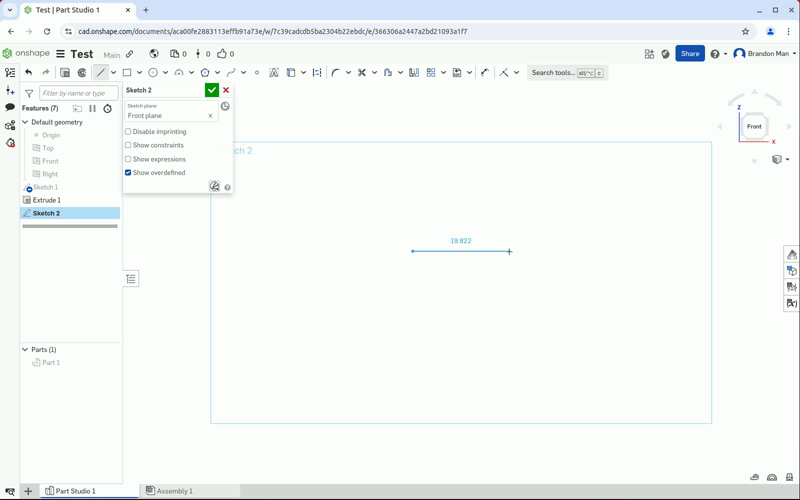
click(509, 251)
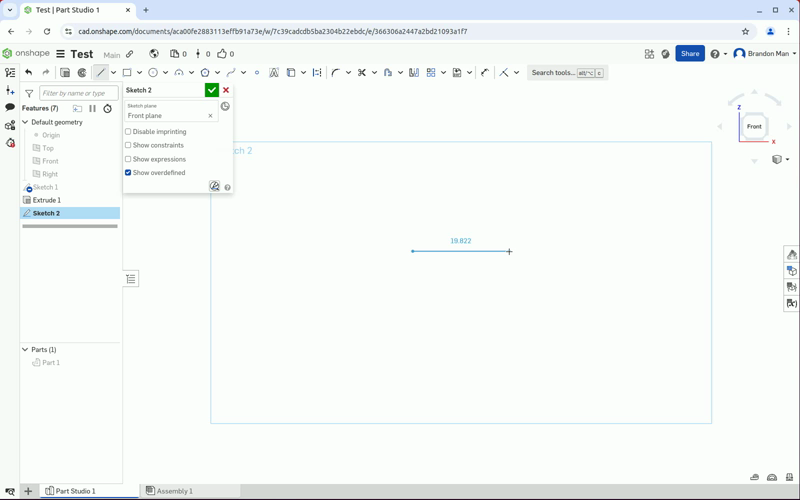
key_up(shift)
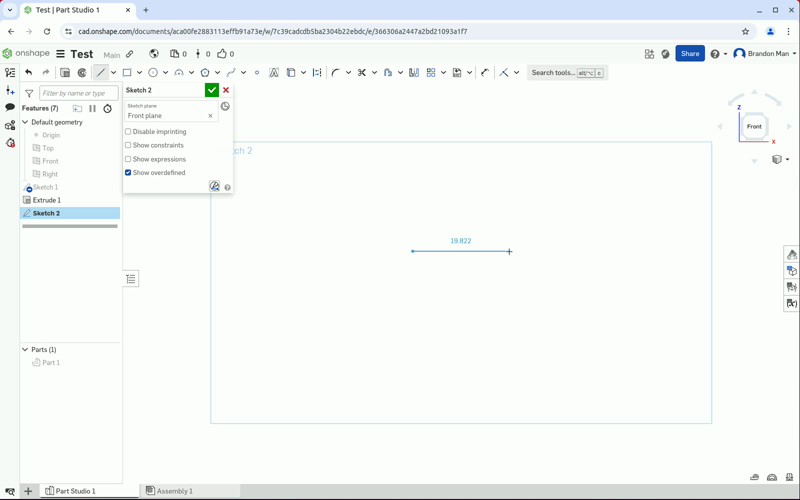
key_down(shift)
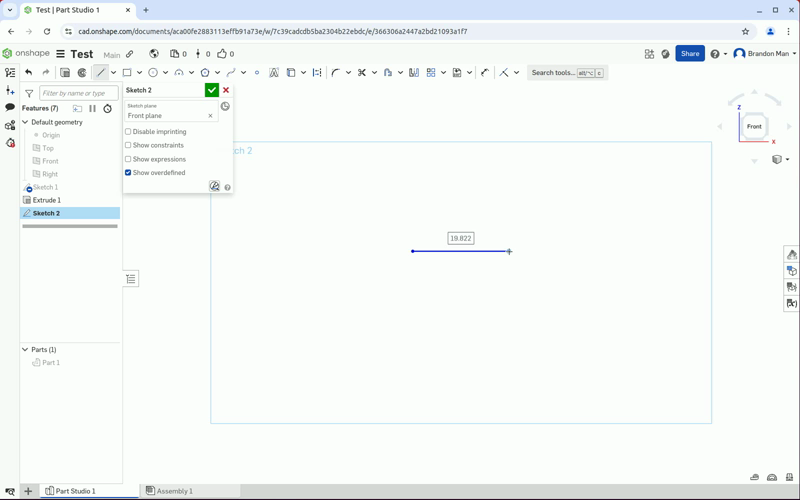
mouse_move(509, 187)
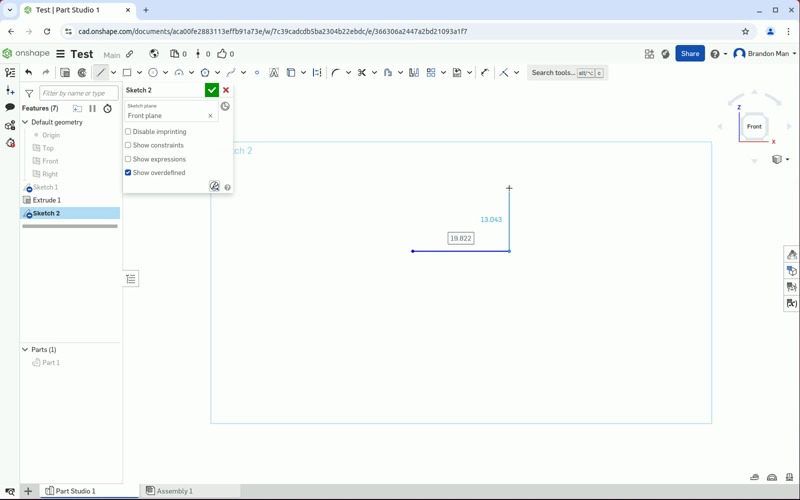
click(509, 187)
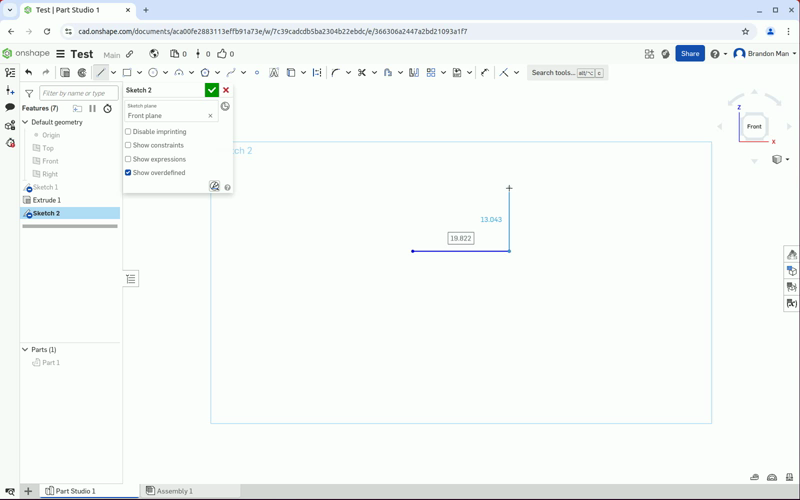
key_up(shift)
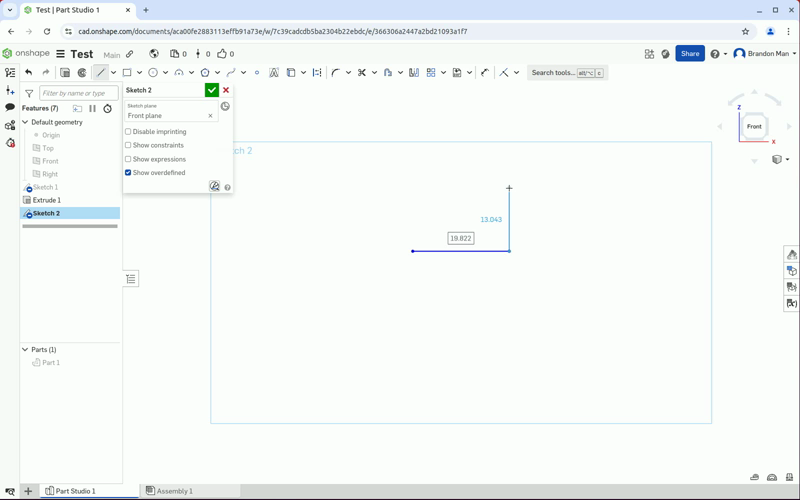
key_down(shift)
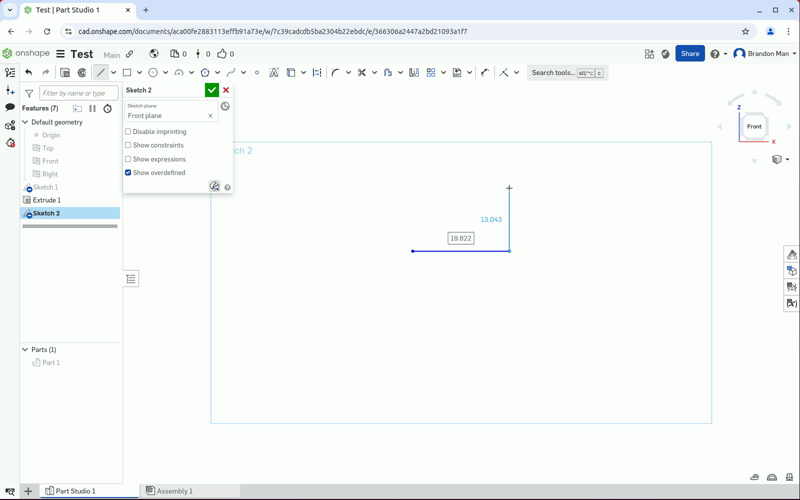
mouse_move(412, 187)
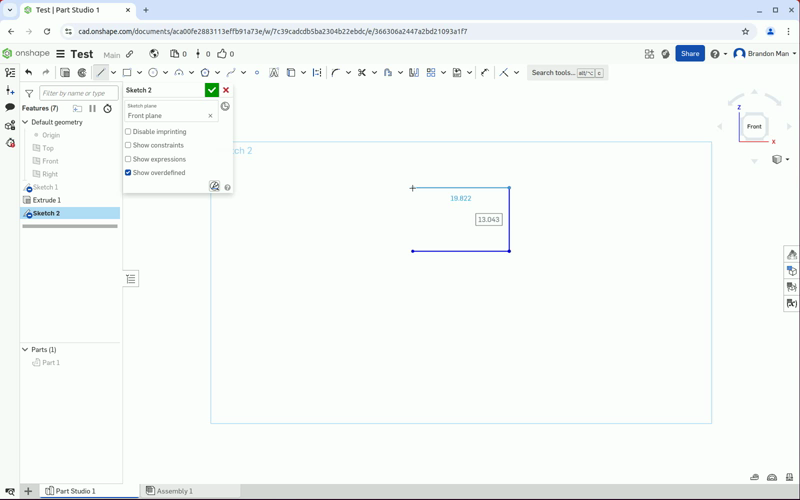
click(412, 187)
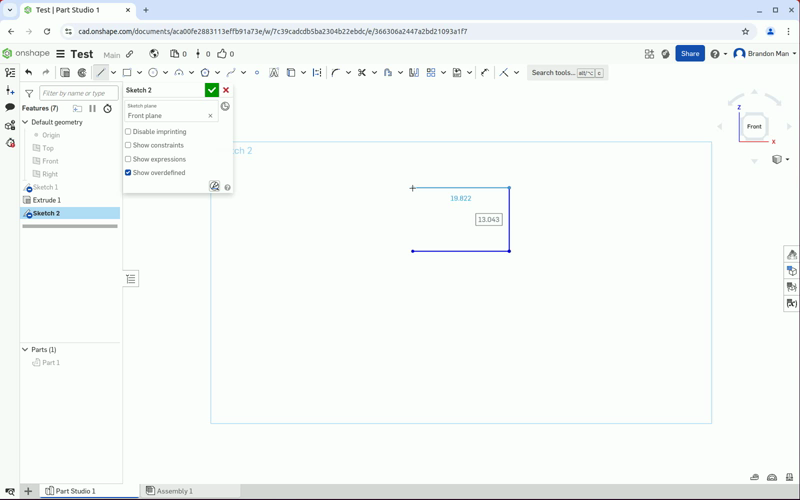
key_up(shift)
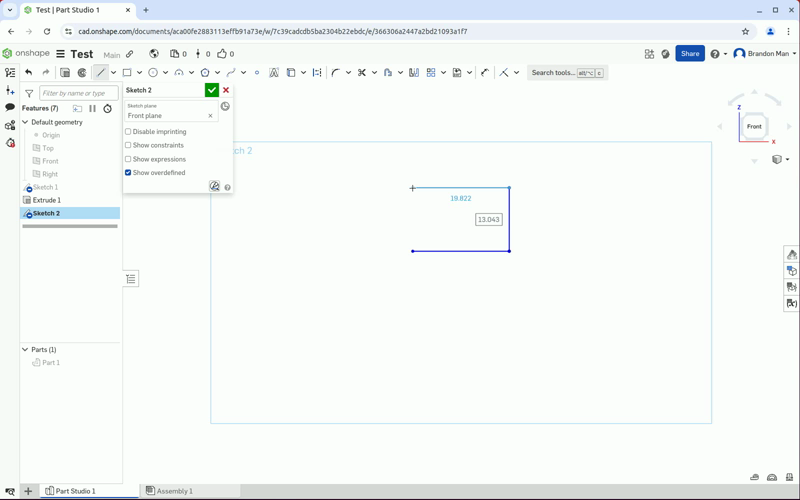
key_down(shift)
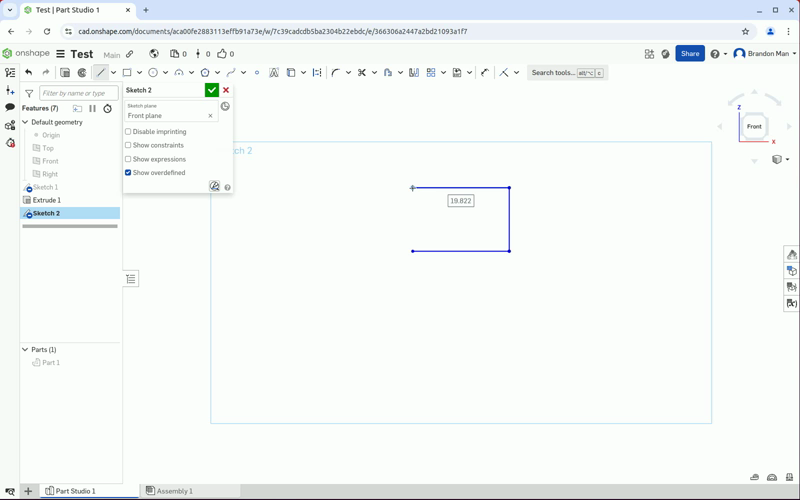
mouse_move(412, 251)
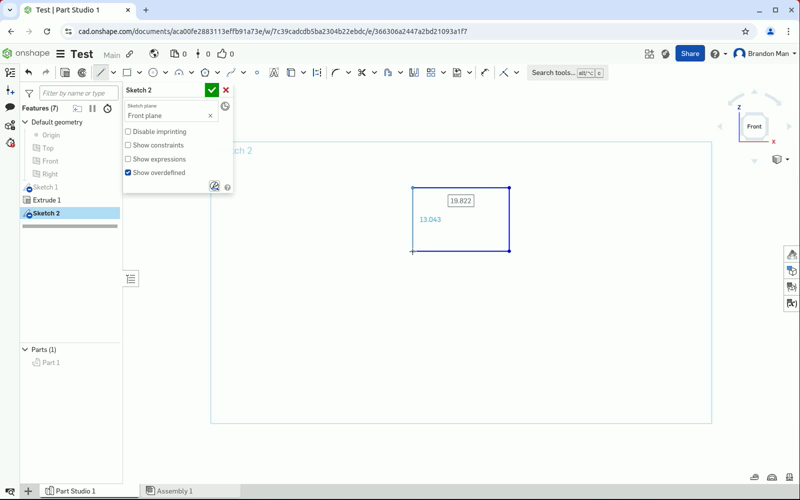
key_up(shift)
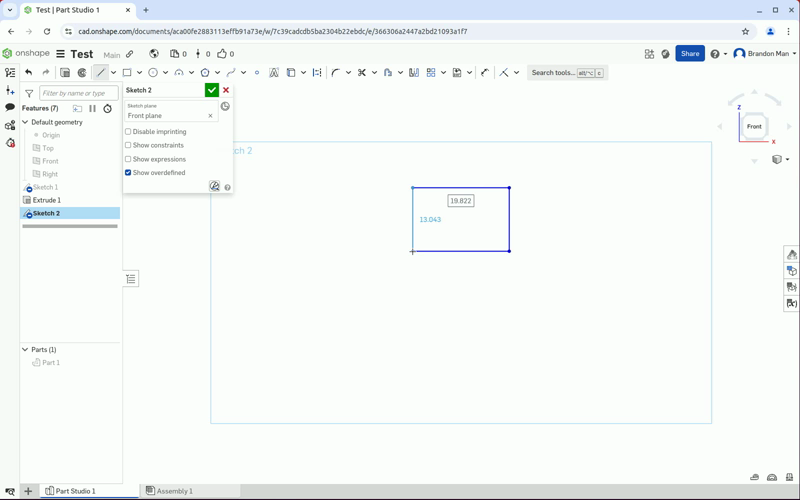
click(412, 251)
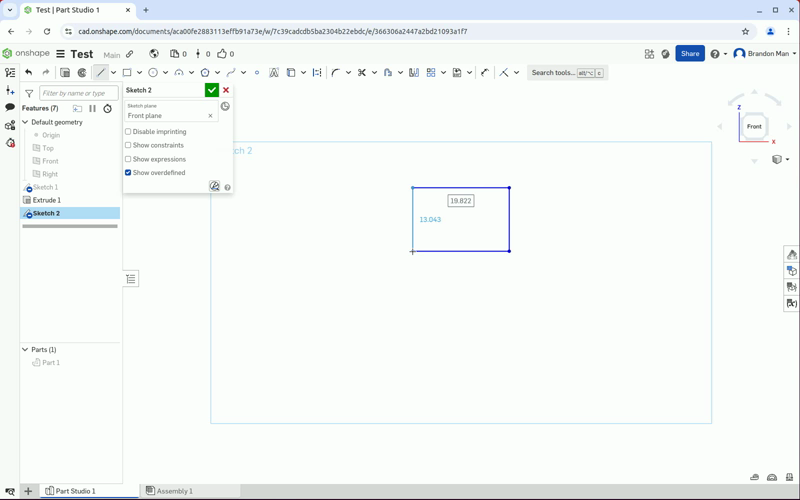
key(esc)
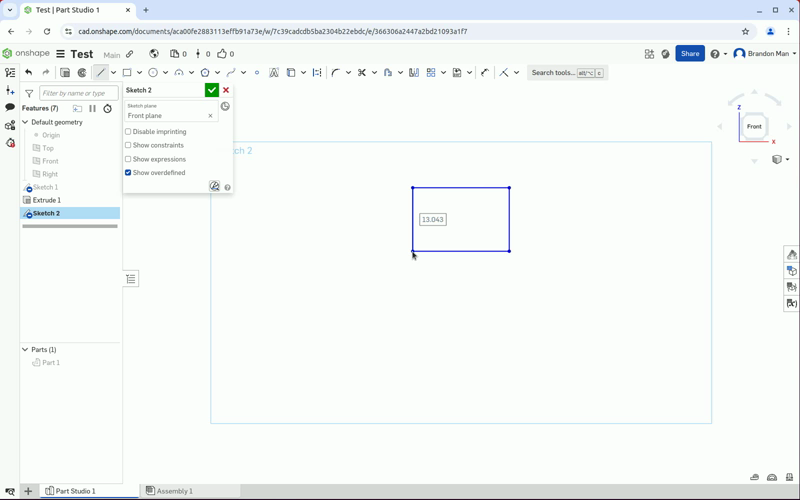
mouse_move(478, 233)
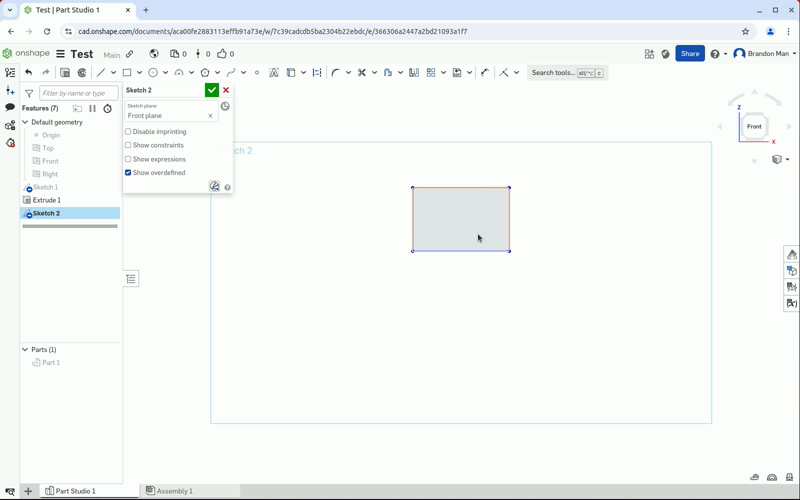
click(478, 233)
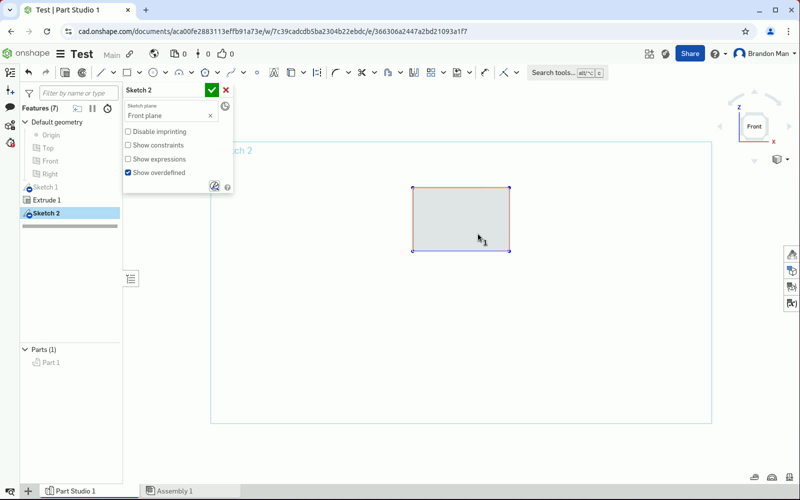
mouse_move(73, 352)
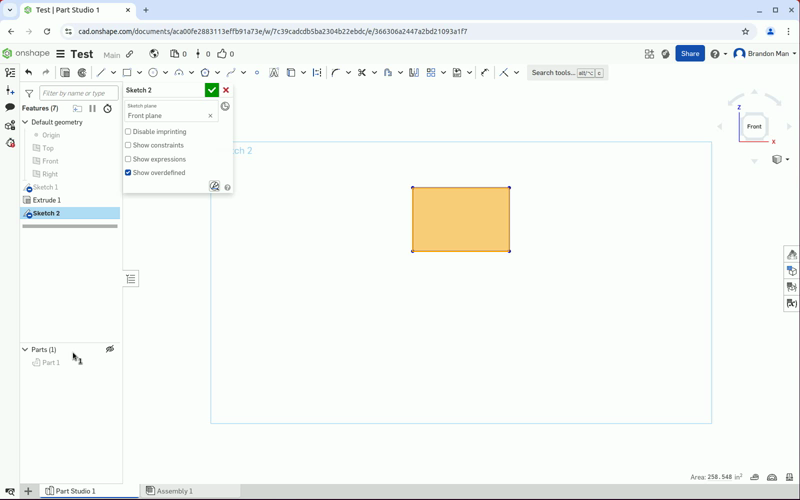
key(shift+y)
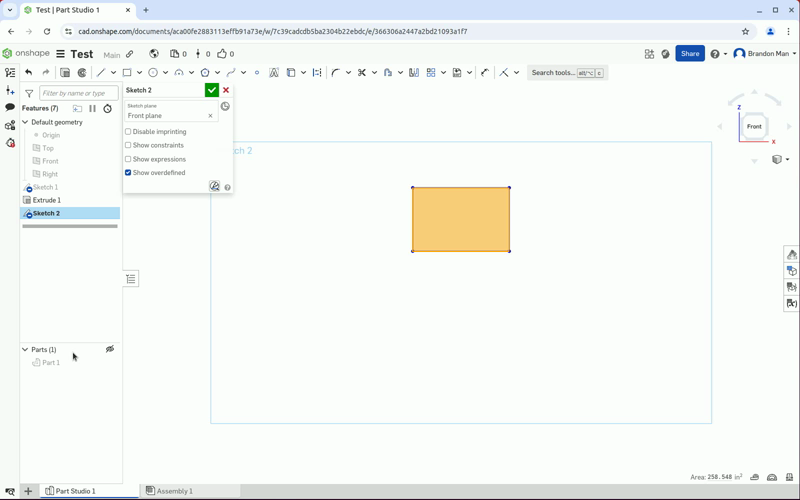
key(shift+e)
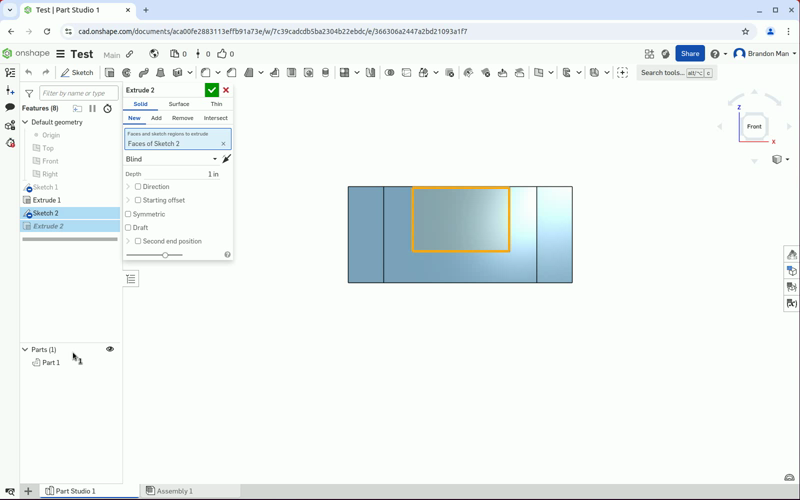
mouse_move(143, 106)
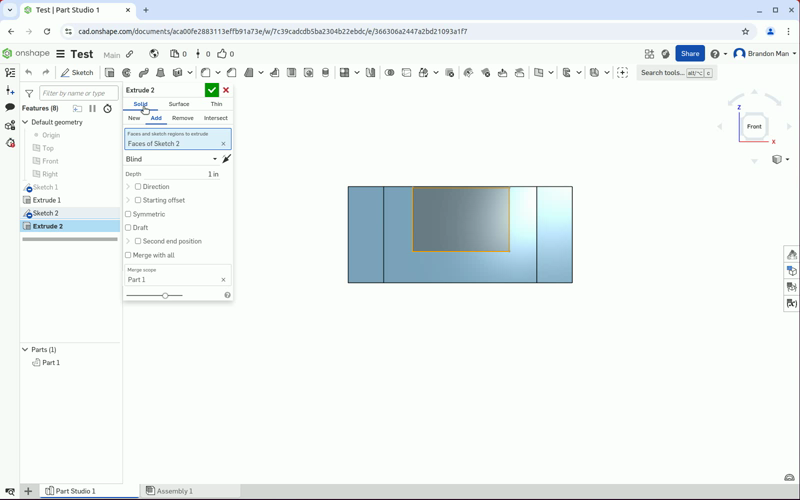
click(143, 106)
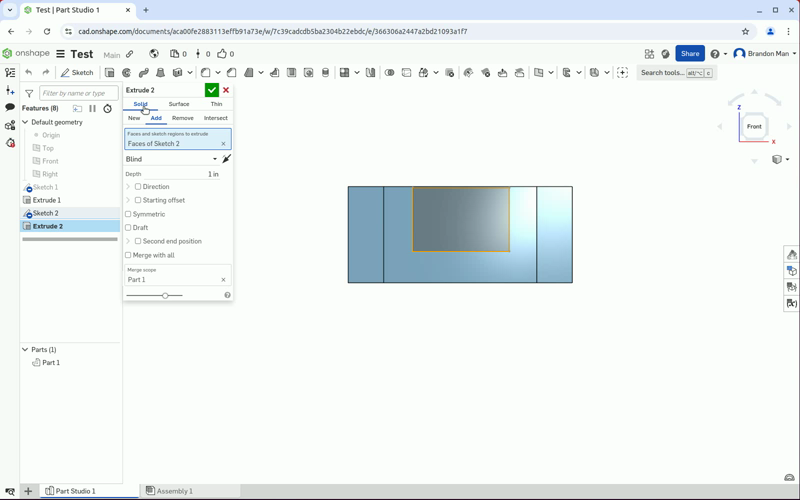
mouse_move(186, 120)
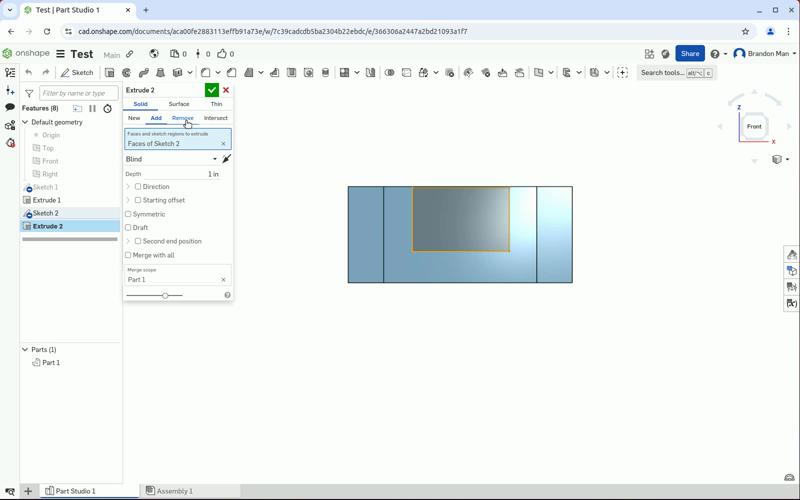
click(186, 120)
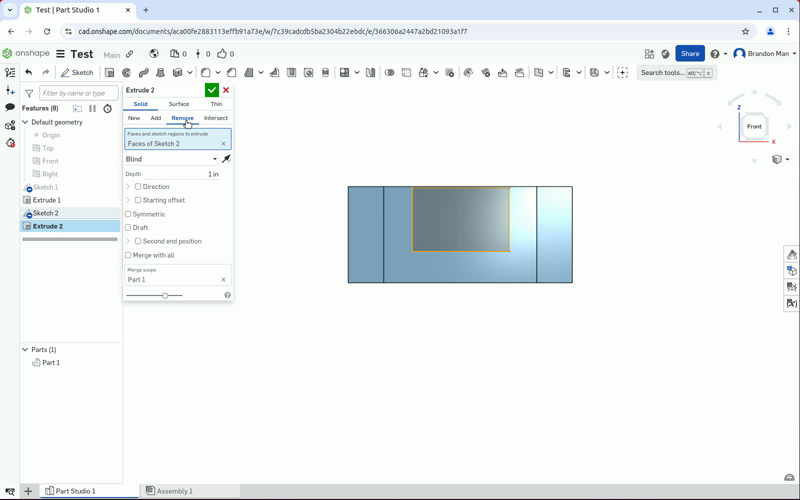
key(tab, 4)
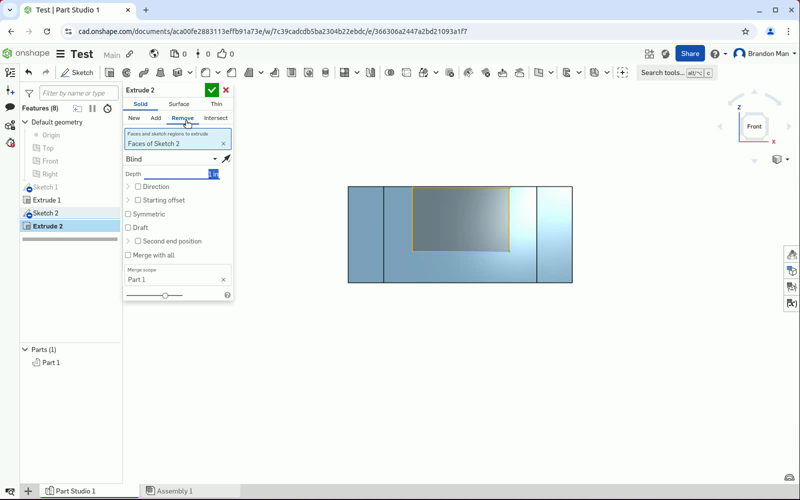
text(19.738)
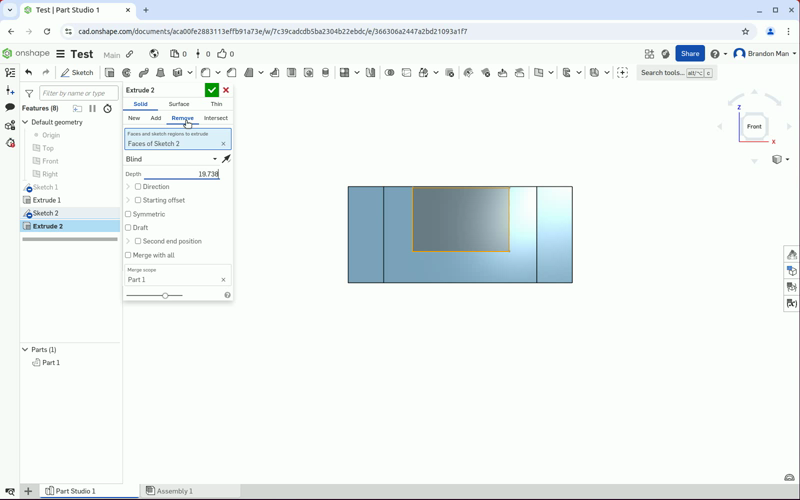
key(tab, 6)
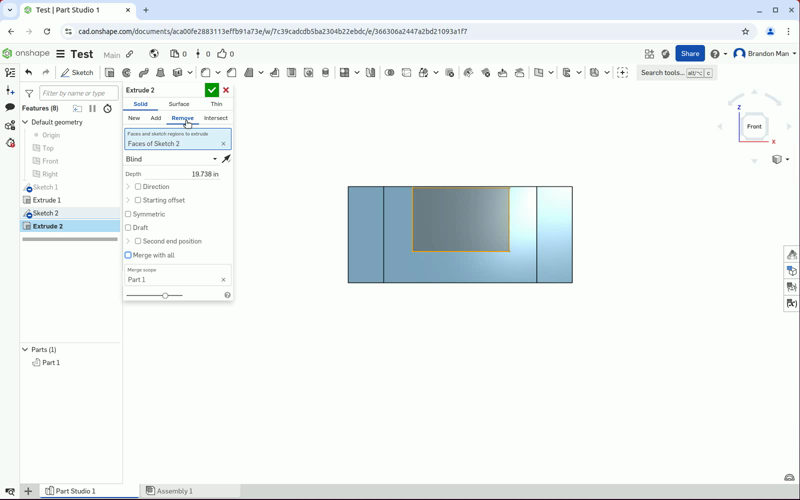
key(space)
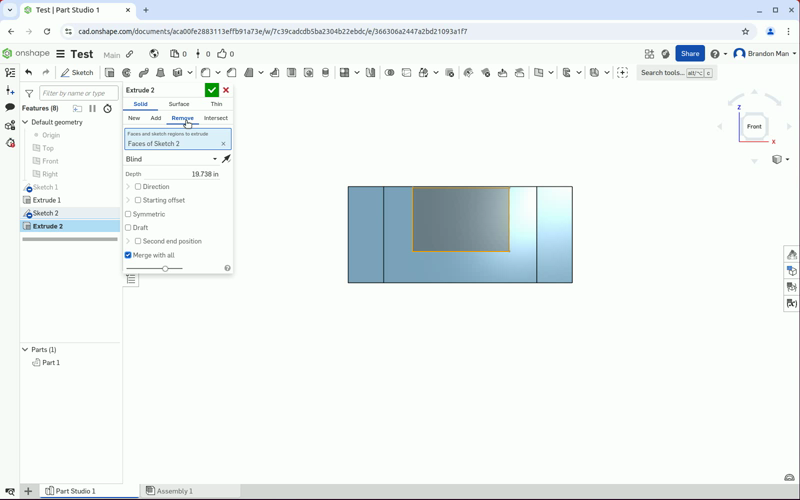
key(enter)
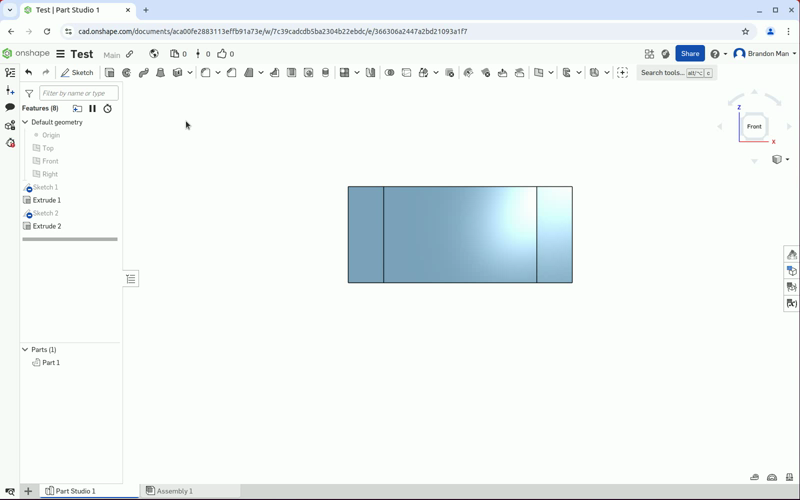
key(shift+h)
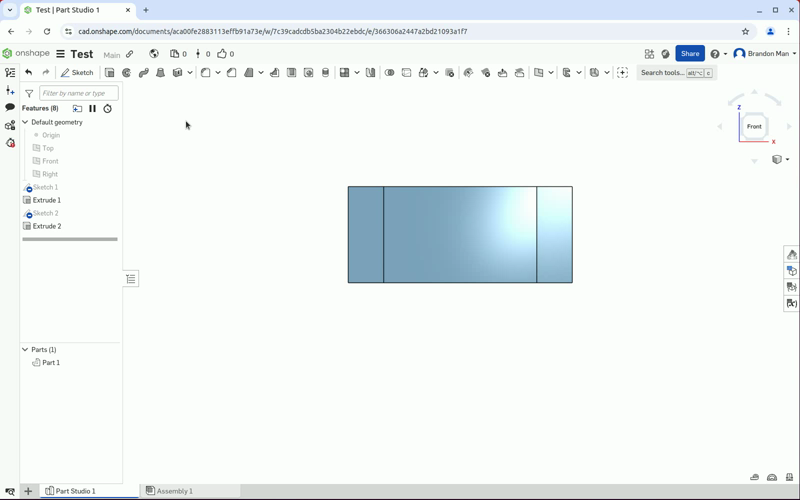
key(shift+h)
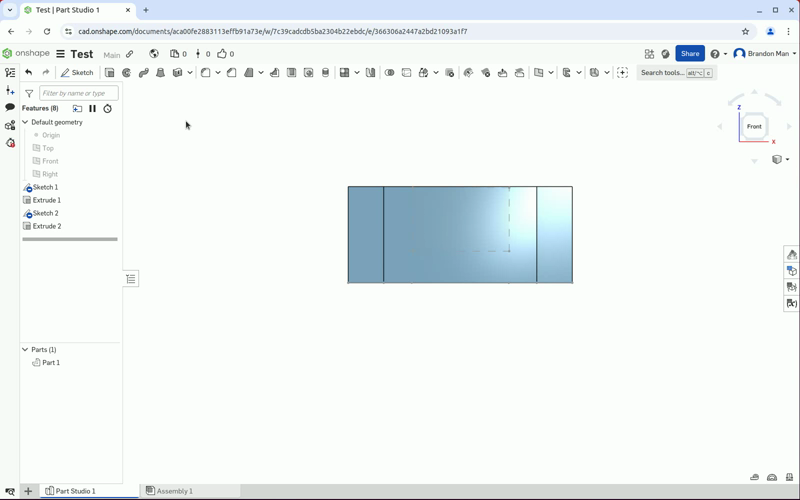
key(shift+7)
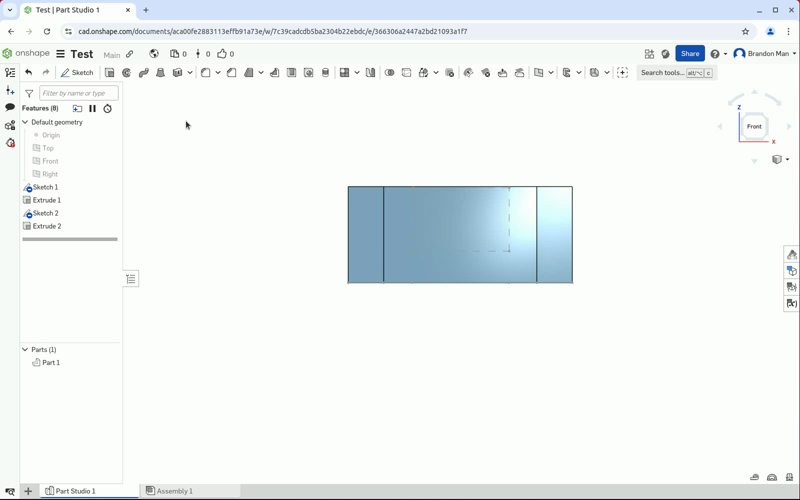
key(left, 2)
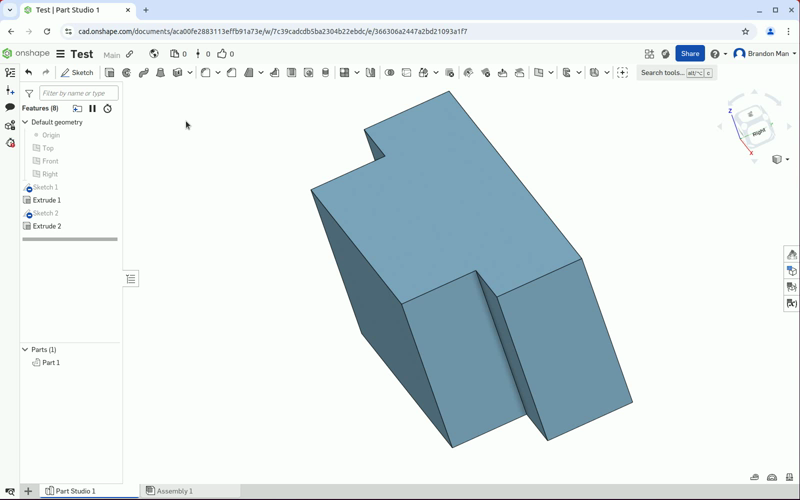
key(down, 2)
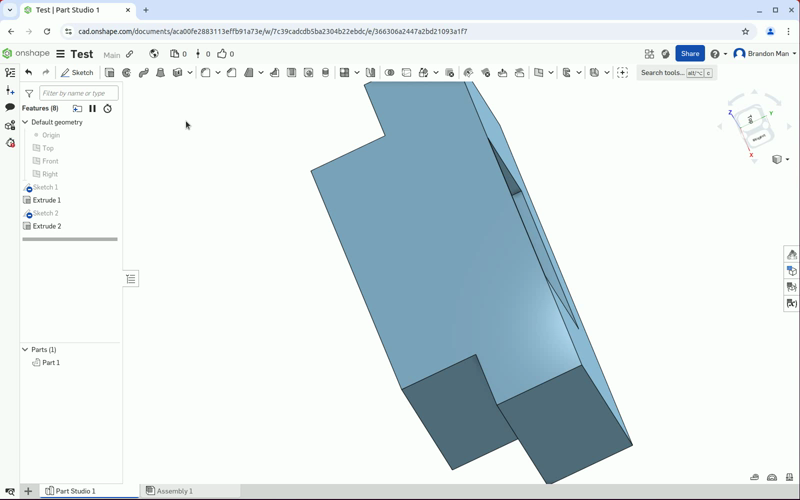
key(up, 2)
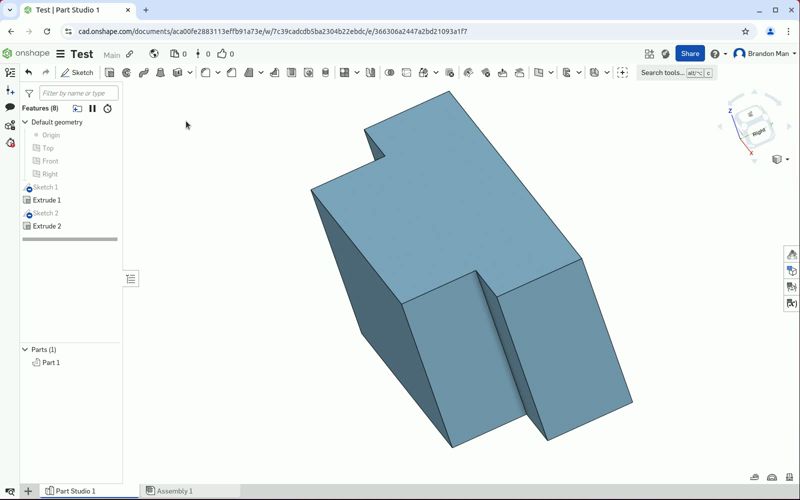
key(right, 2)
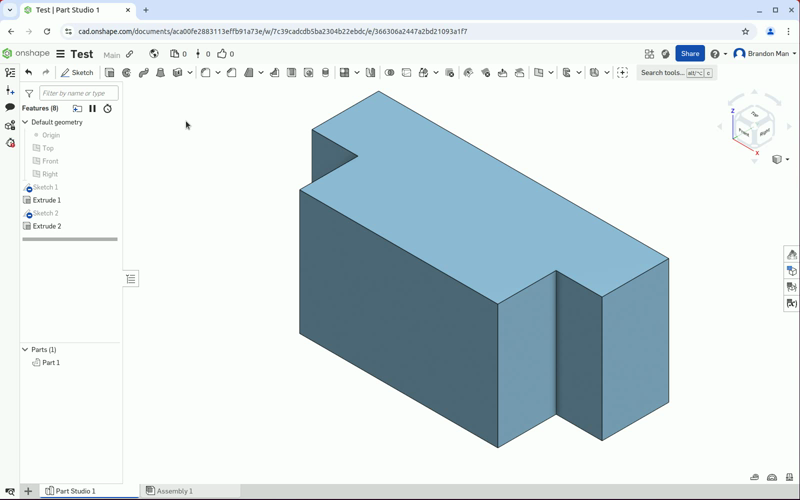
mouse_move(73, 189)
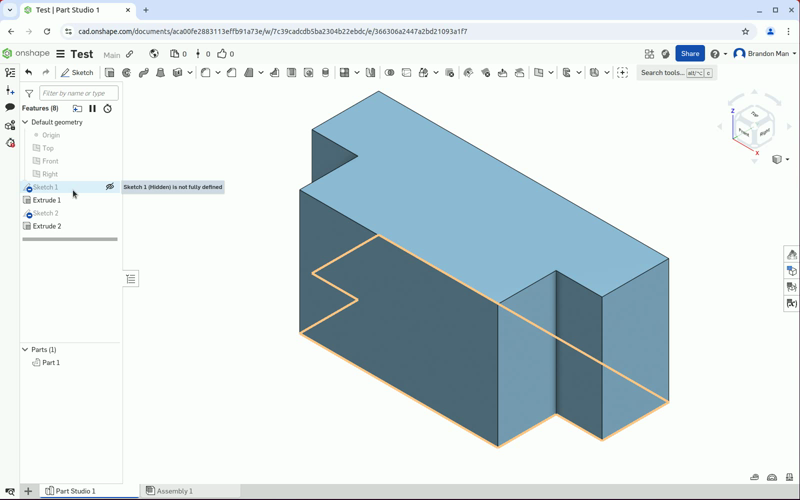
click(73, 189)